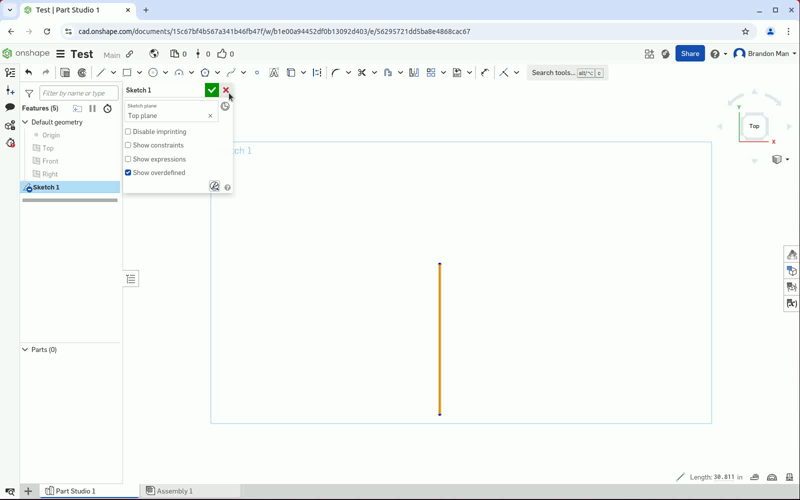
key(shift+h)
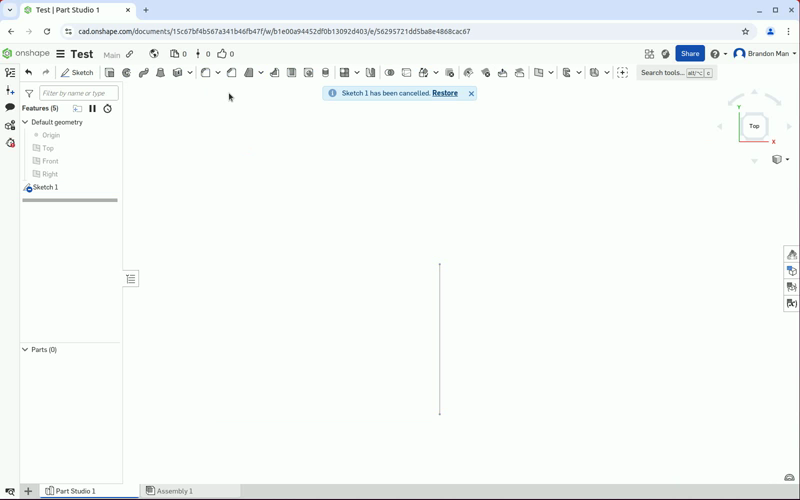
key(shift+s)
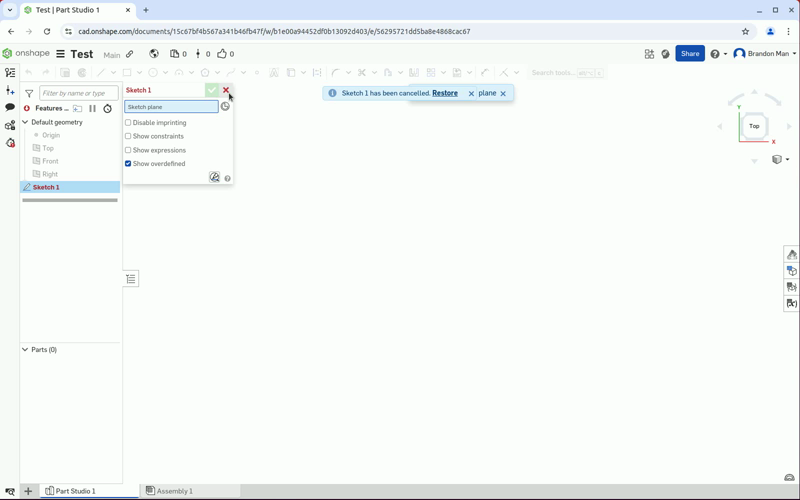
mouse_move(73, 150)
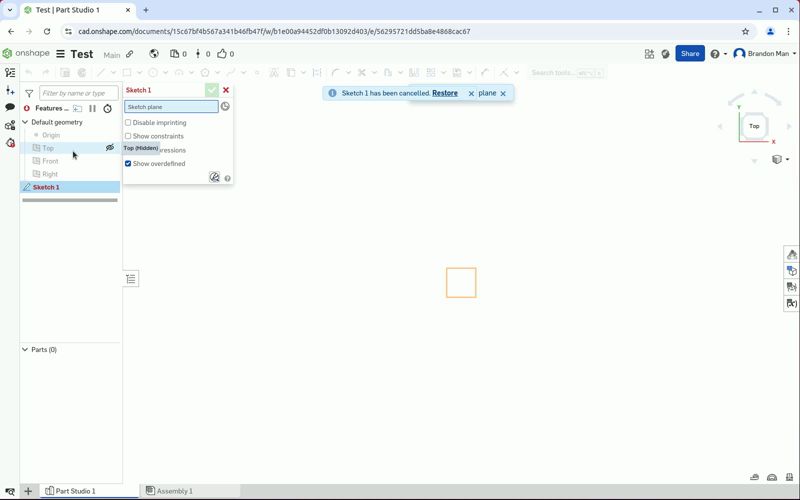
click(73, 150)
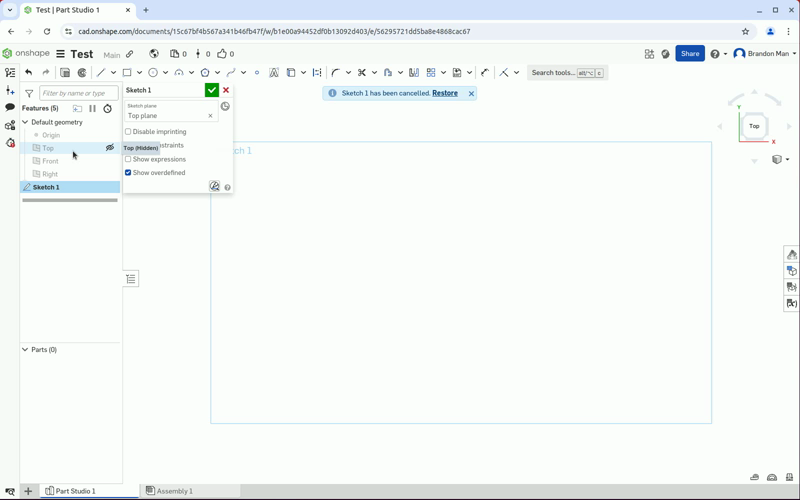
mouse_move(73, 352)
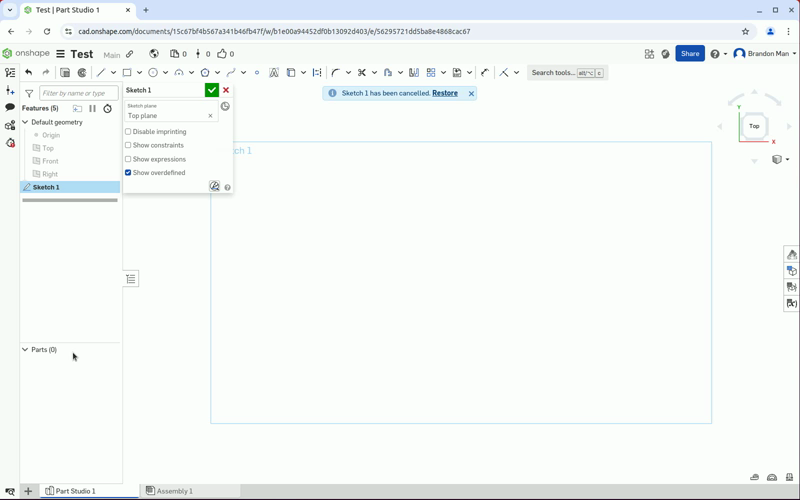
key(y)
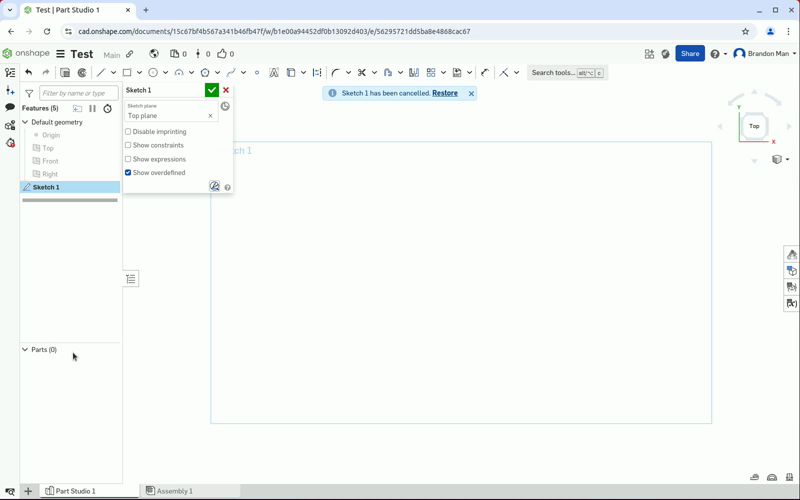
key(c)
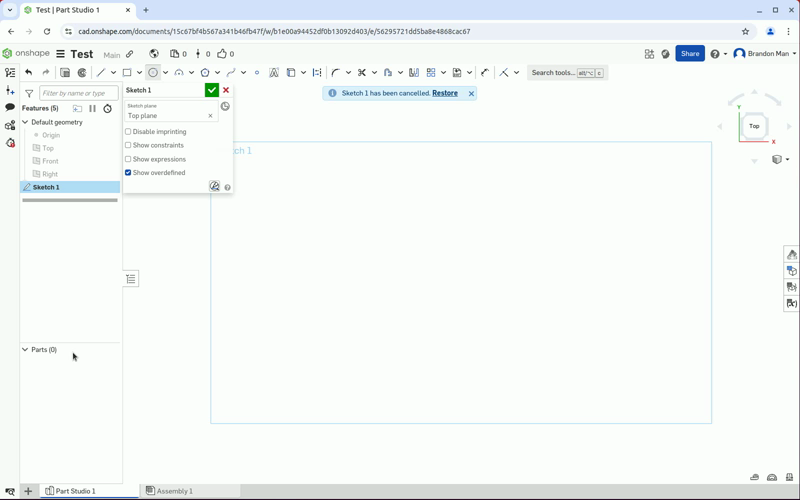
key_down(shift)
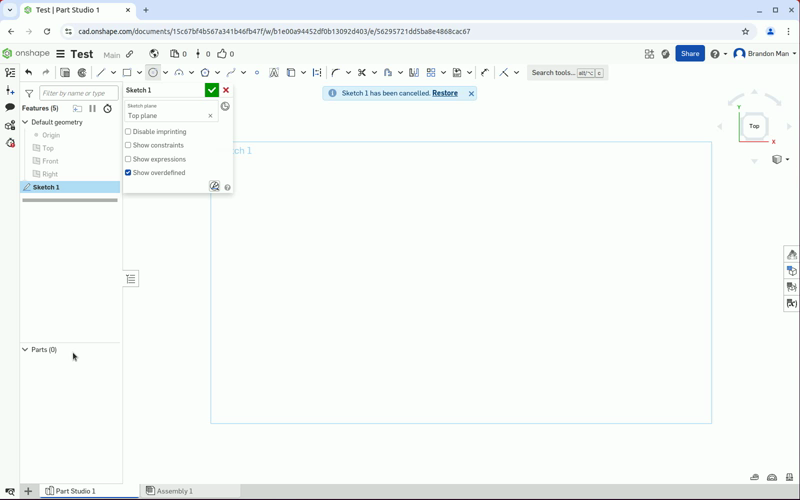
mouse_move(460, 282)
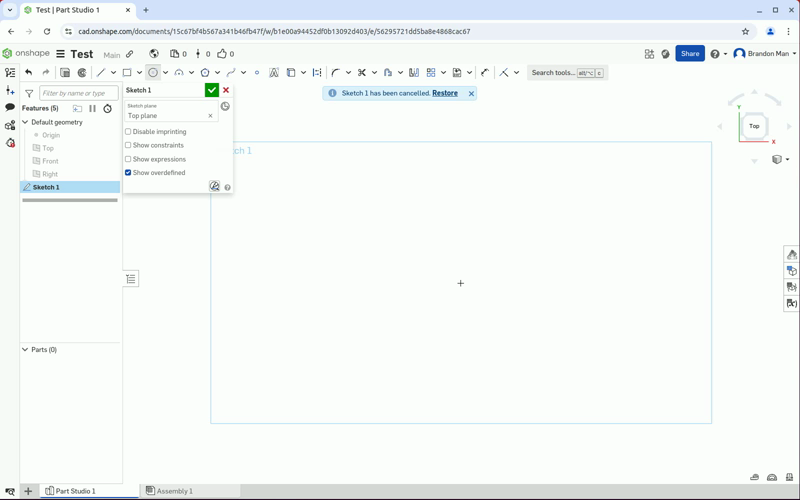
click(460, 282)
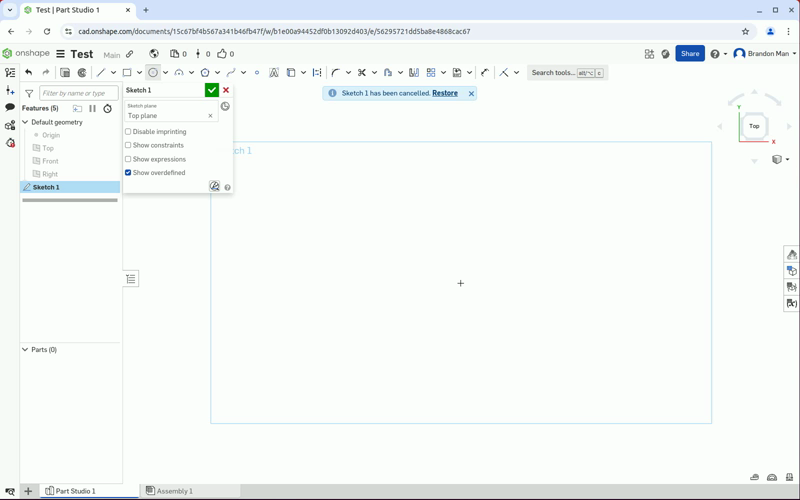
key_up(shift)
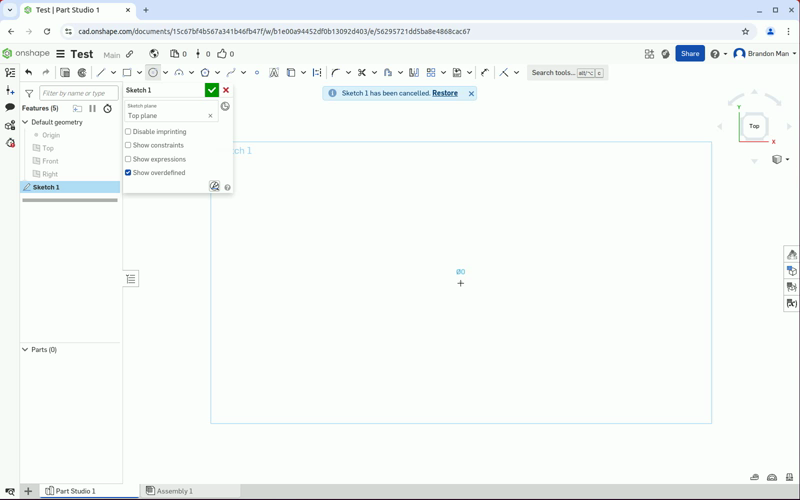
mouse_move(472, 282)
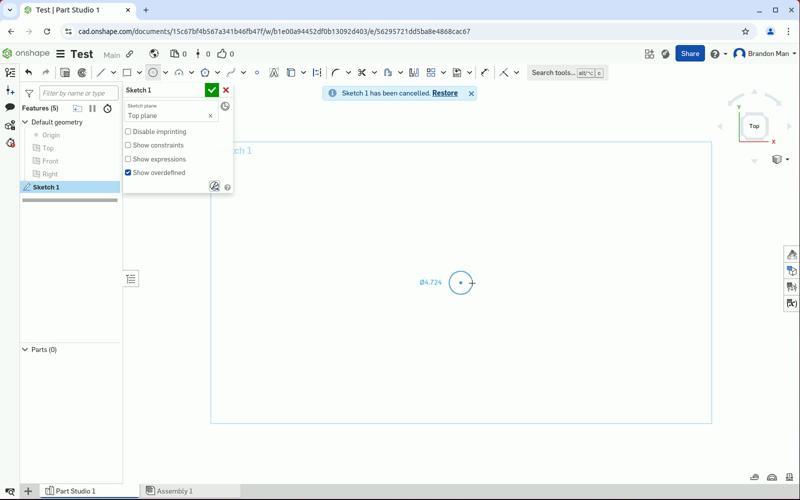
click(472, 282)
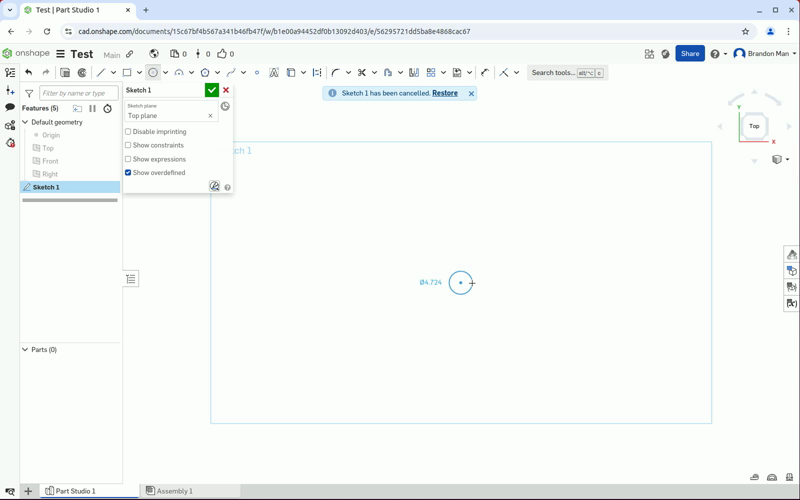
key(esc)
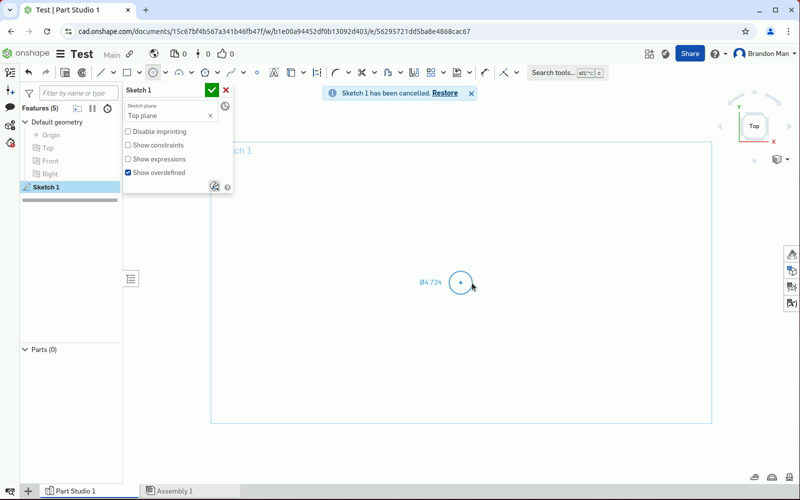
key(c)
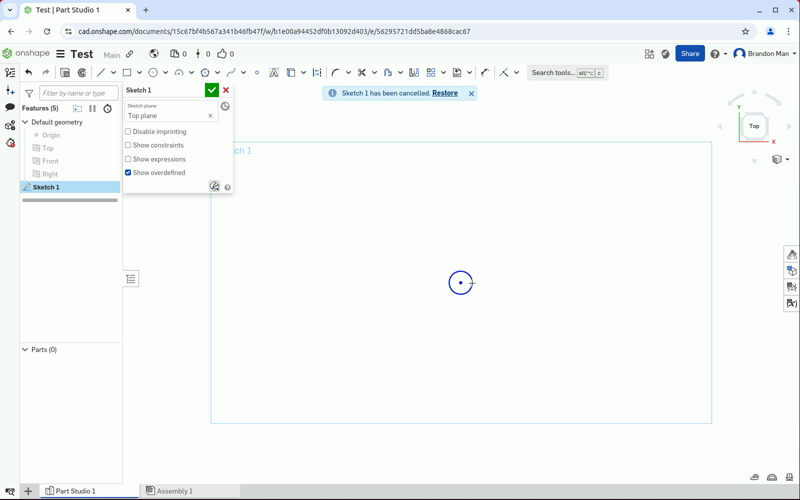
key_down(shift)
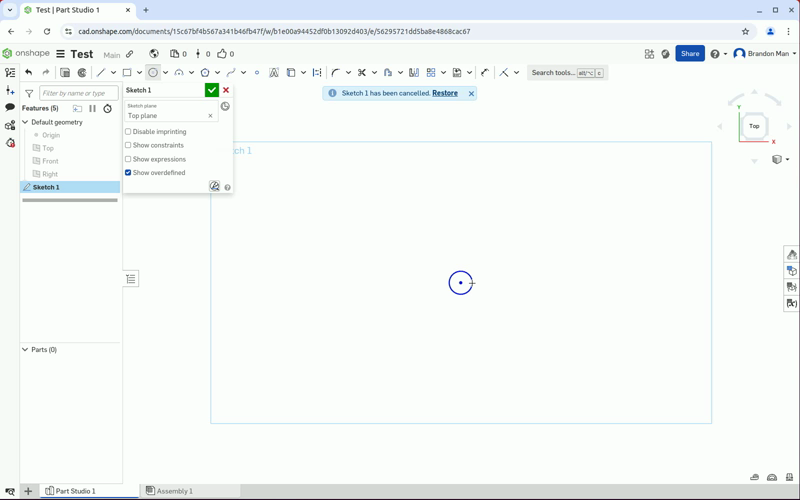
mouse_move(460, 282)
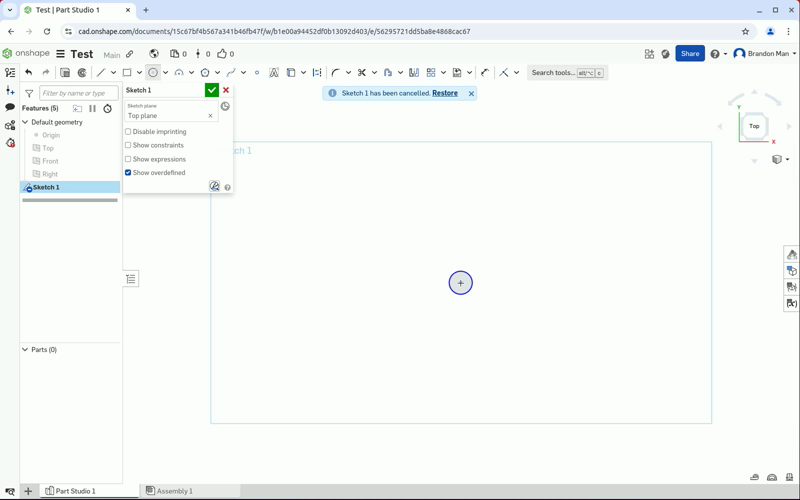
click(460, 282)
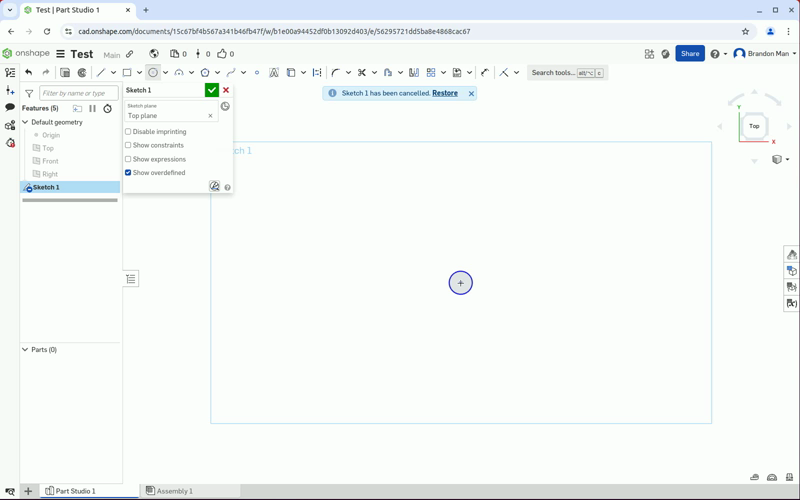
key_up(shift)
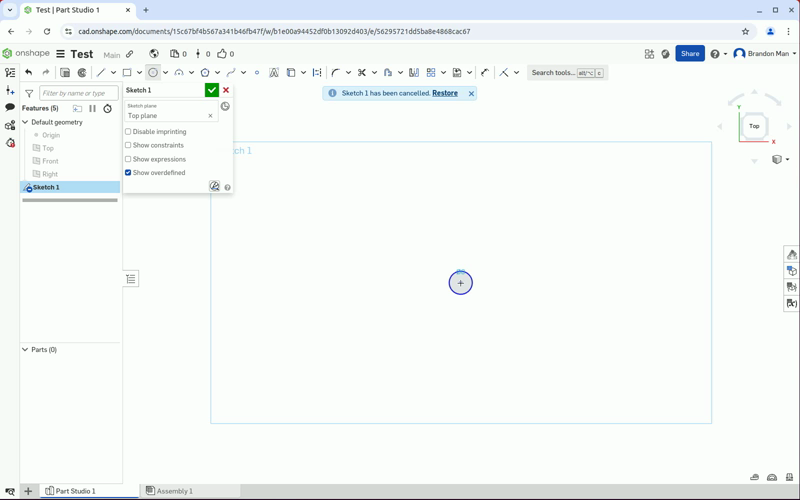
mouse_move(471, 282)
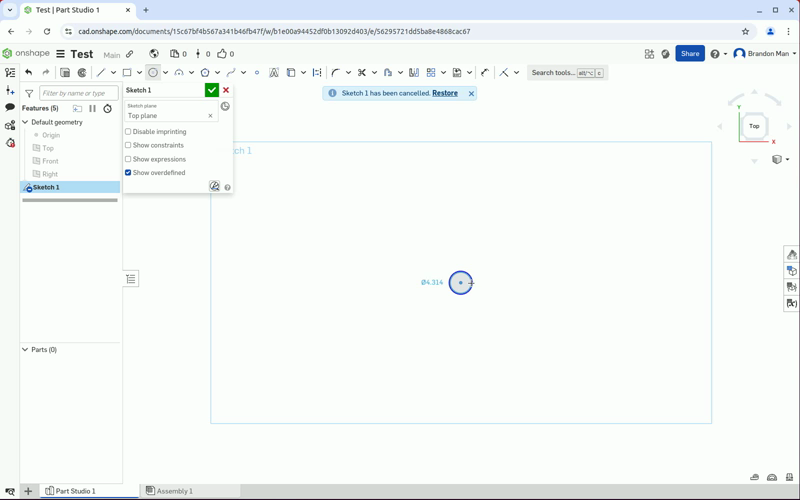
scroll(6)
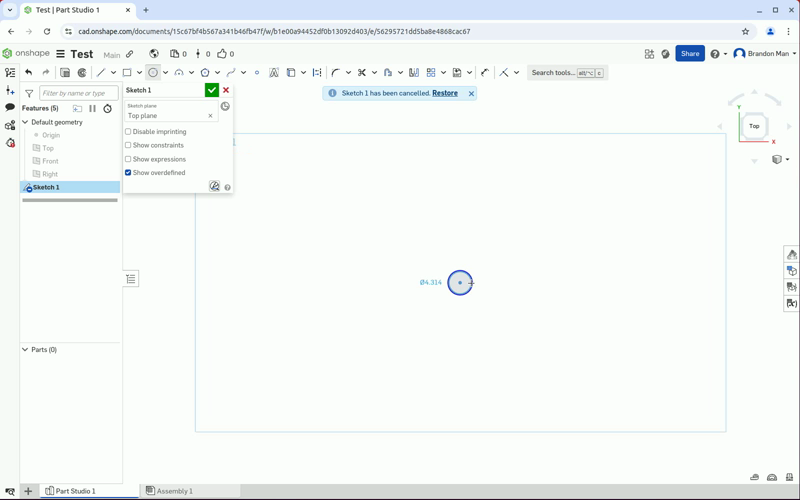
scroll(6)
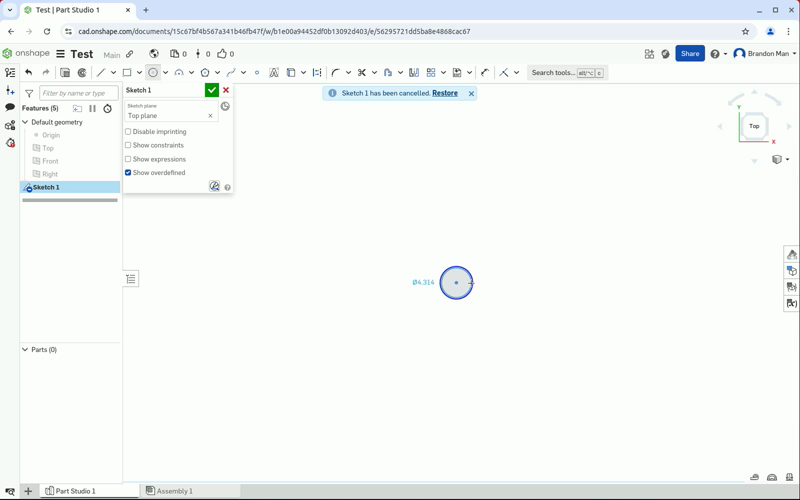
scroll(6)
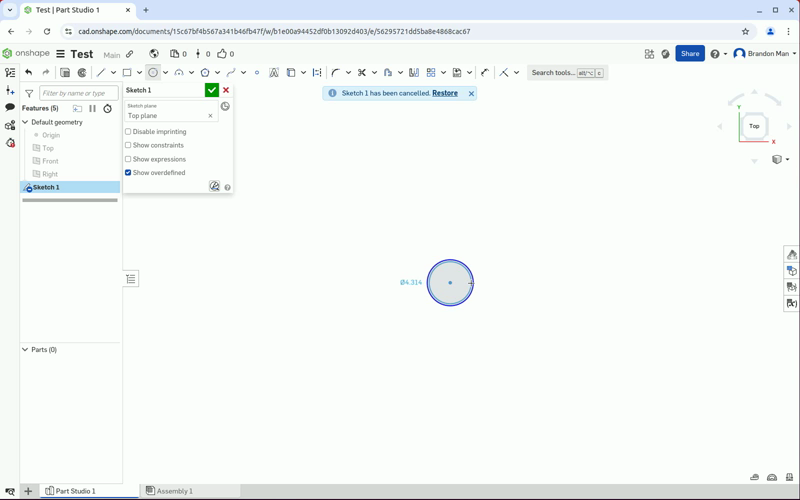
scroll(6)
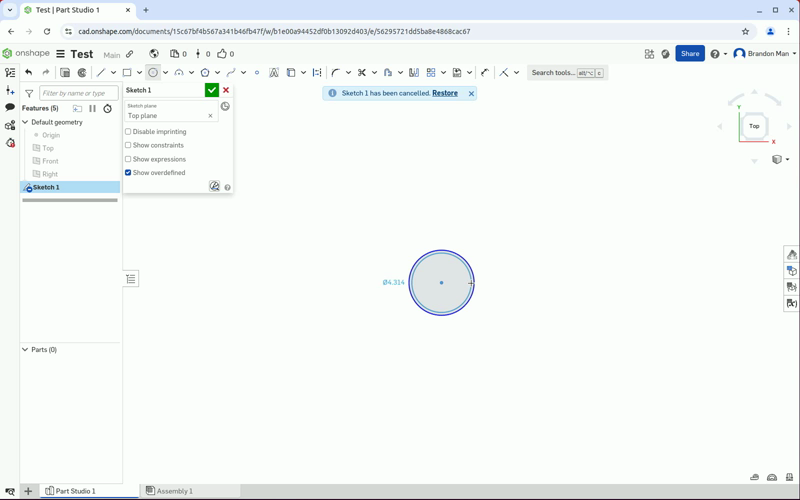
scroll(6)
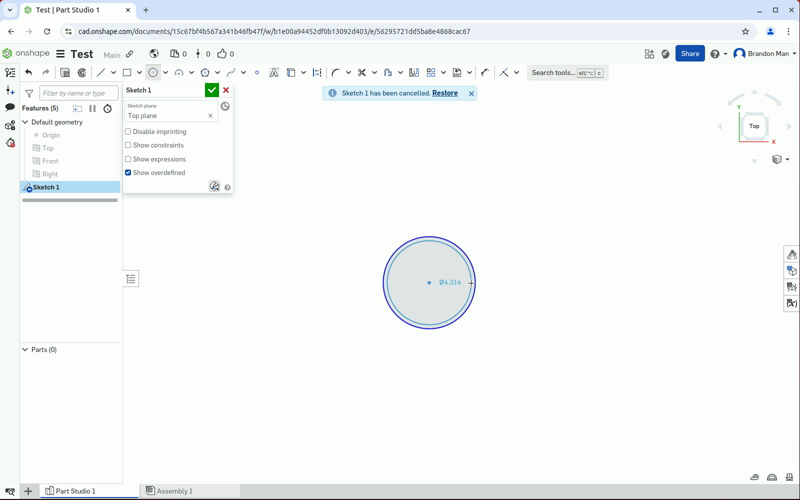
scroll(6)
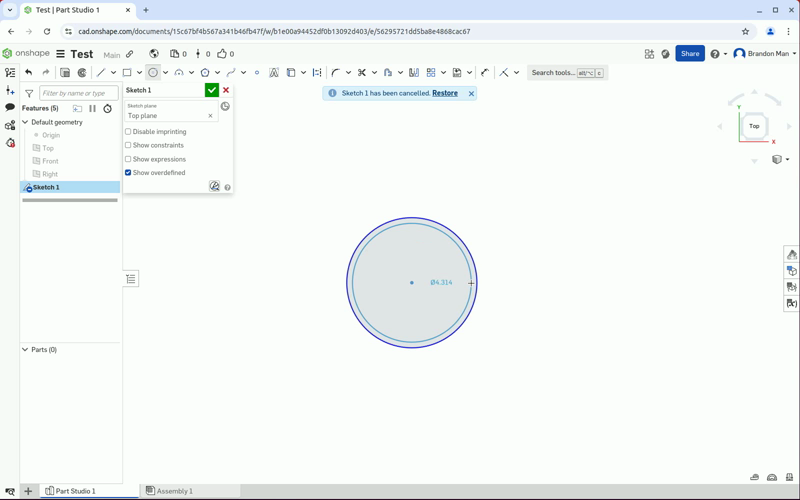
scroll(6)
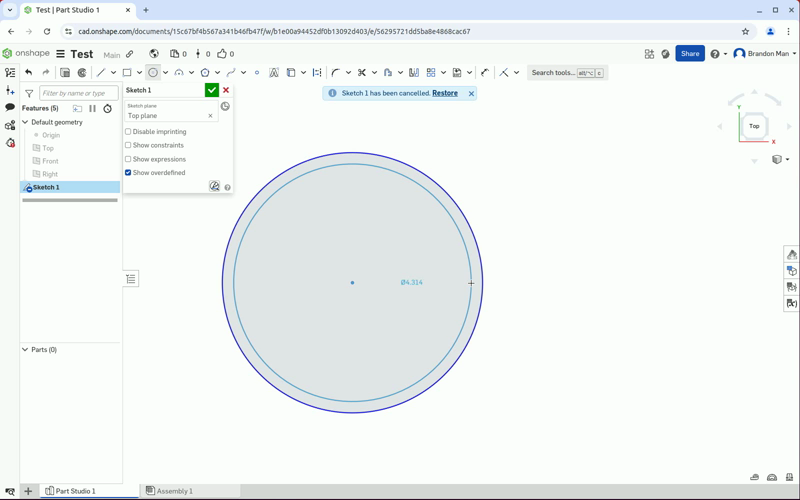
click(471, 282)
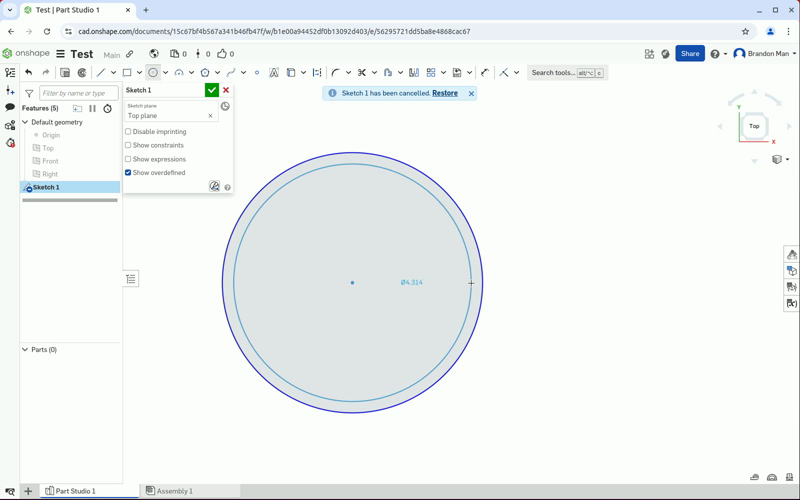
scroll(-6)
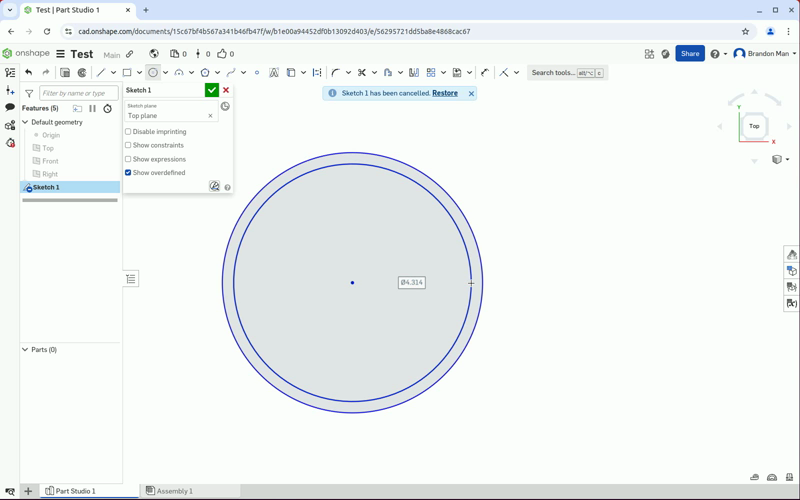
scroll(-6)
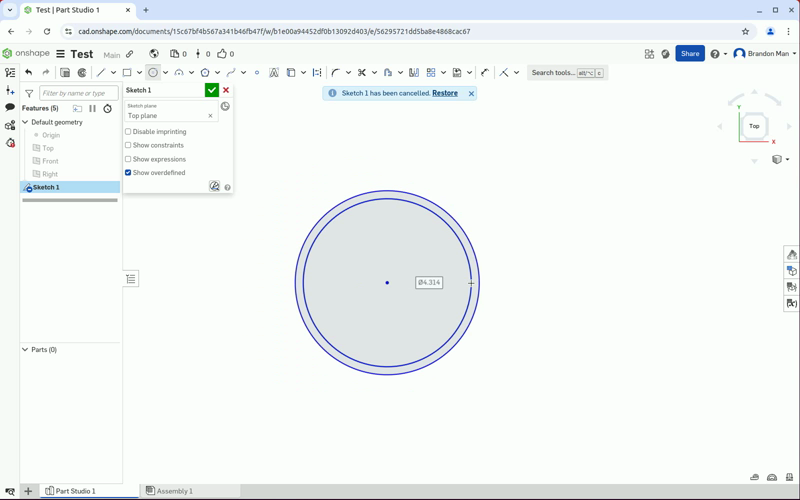
scroll(-6)
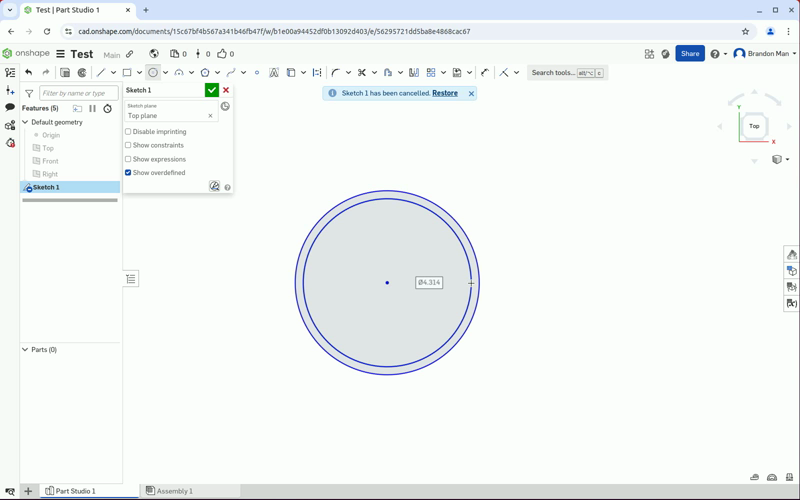
scroll(-6)
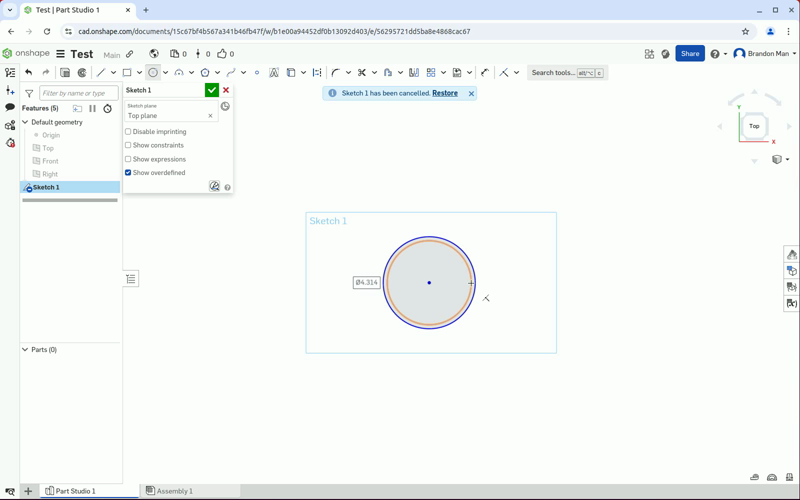
scroll(-6)
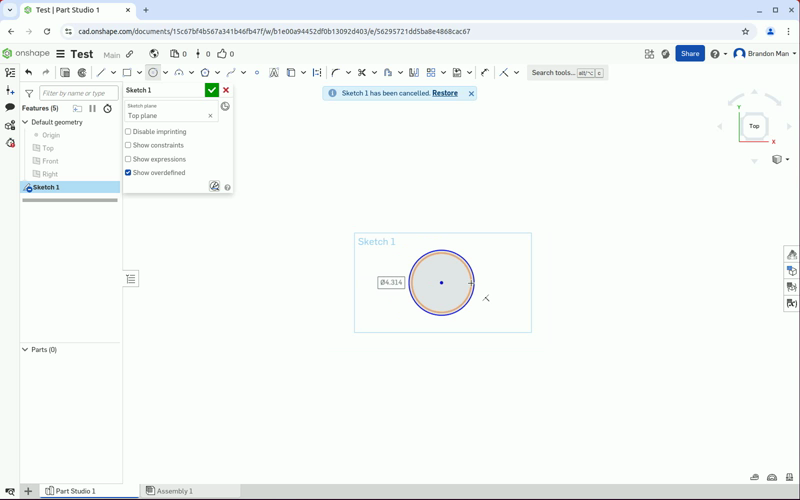
scroll(-6)
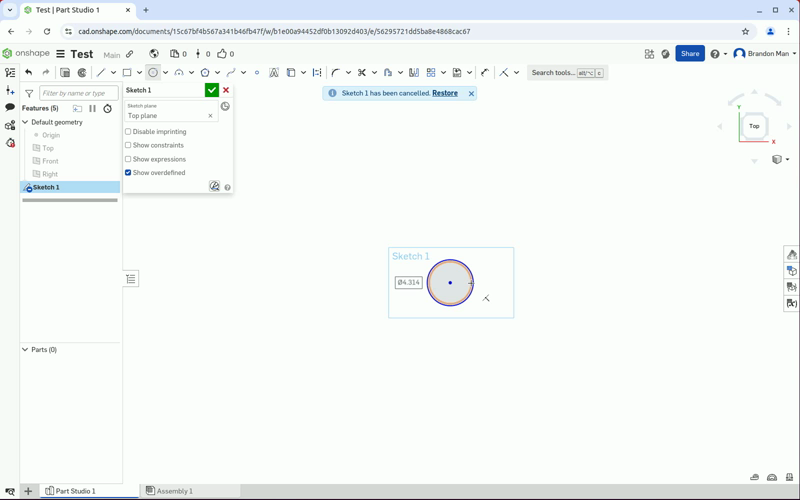
scroll(-6)
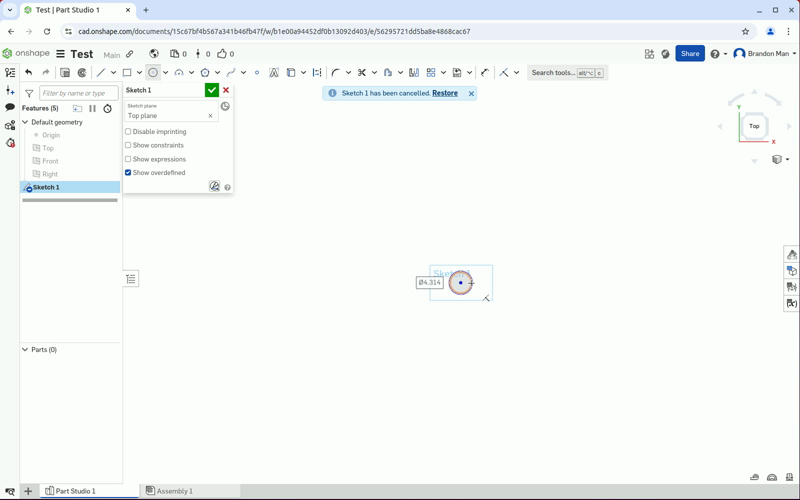
key(esc)
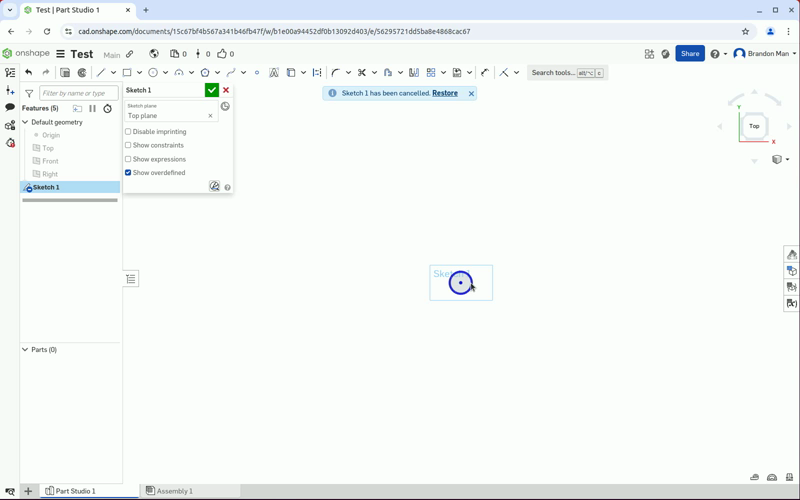
mouse_move(464, 272)
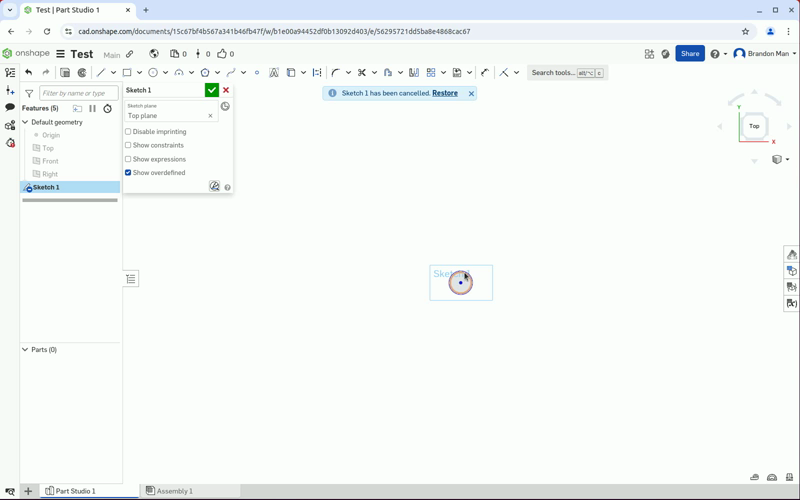
scroll(6)
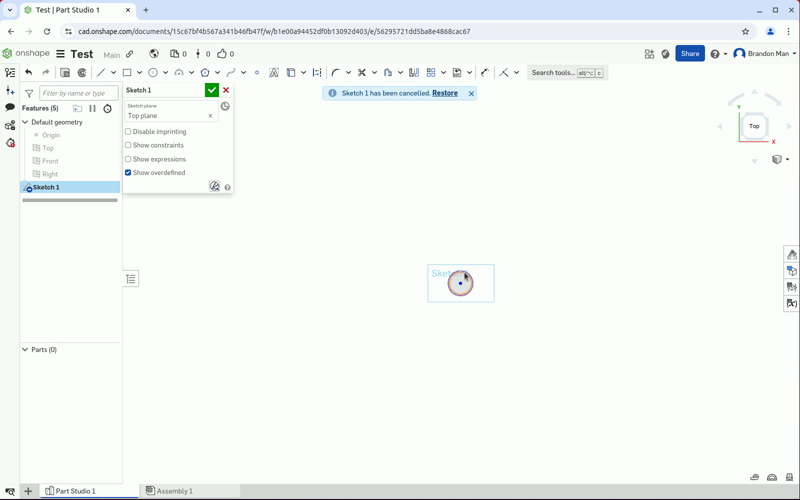
scroll(6)
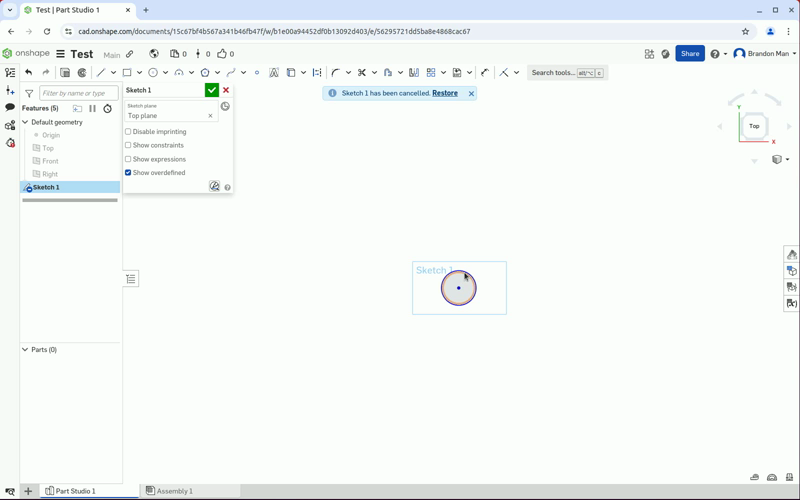
scroll(6)
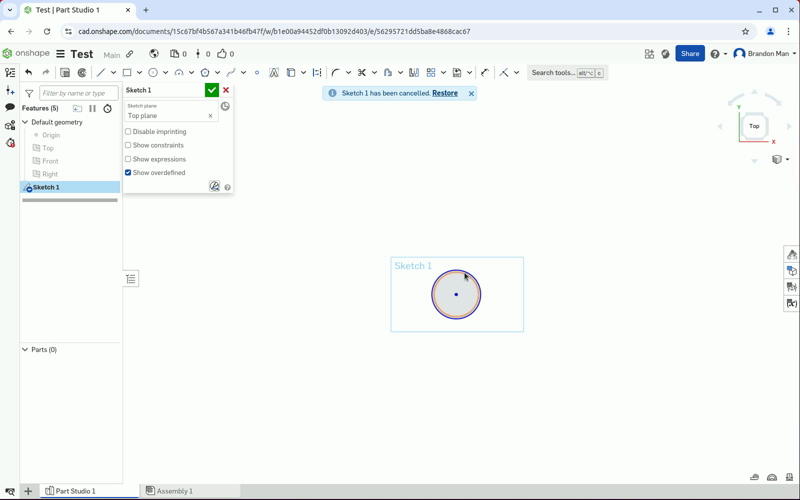
scroll(6)
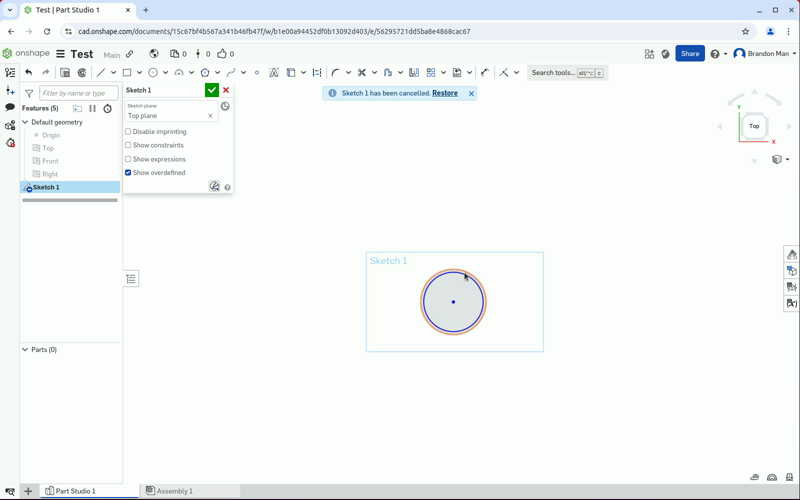
scroll(6)
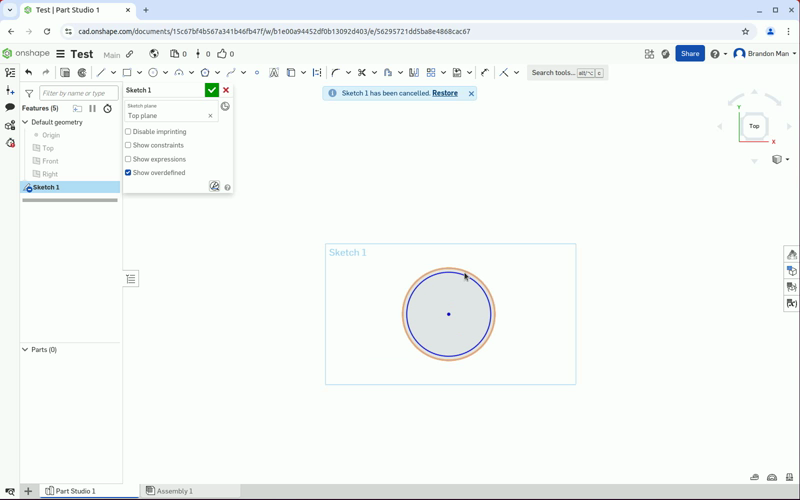
scroll(6)
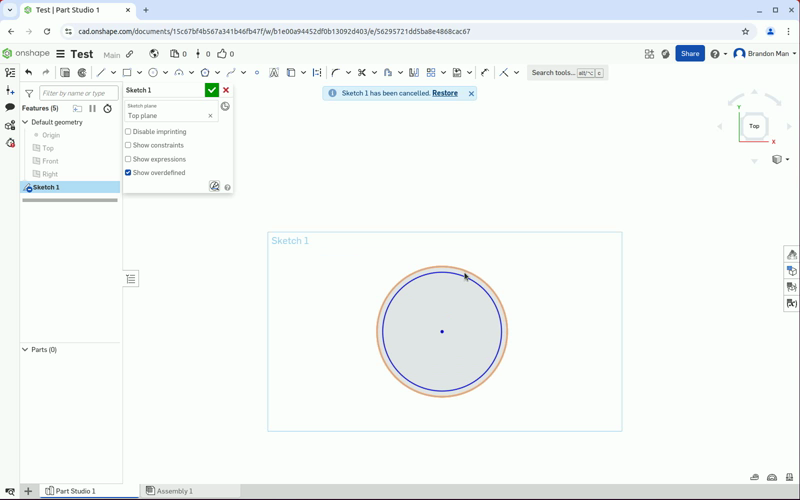
scroll(6)
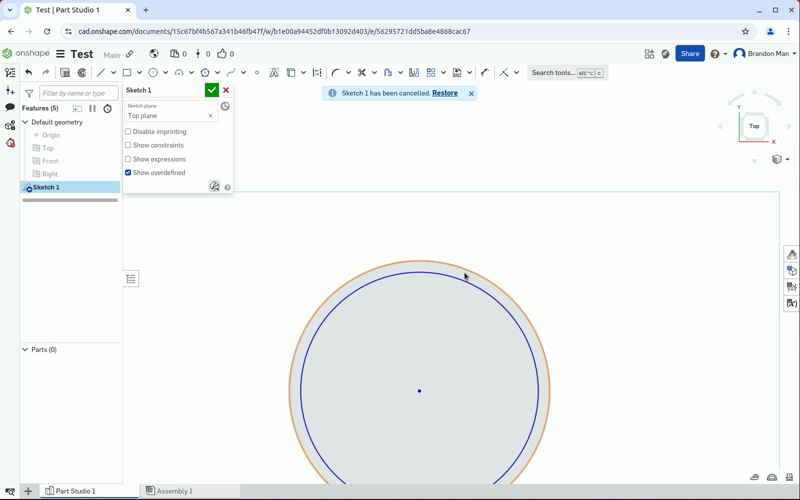
click(464, 272)
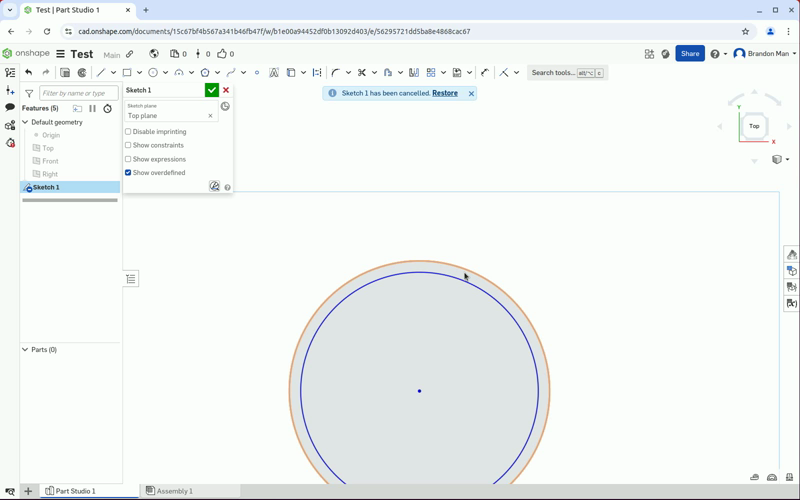
scroll(-6)
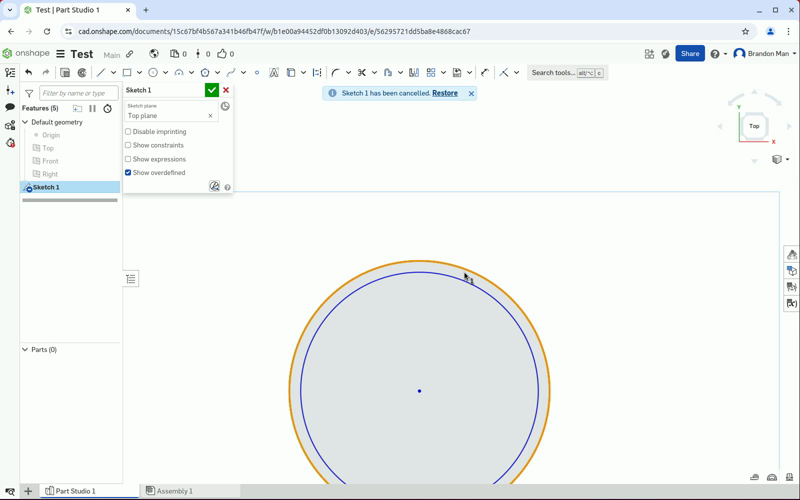
scroll(-6)
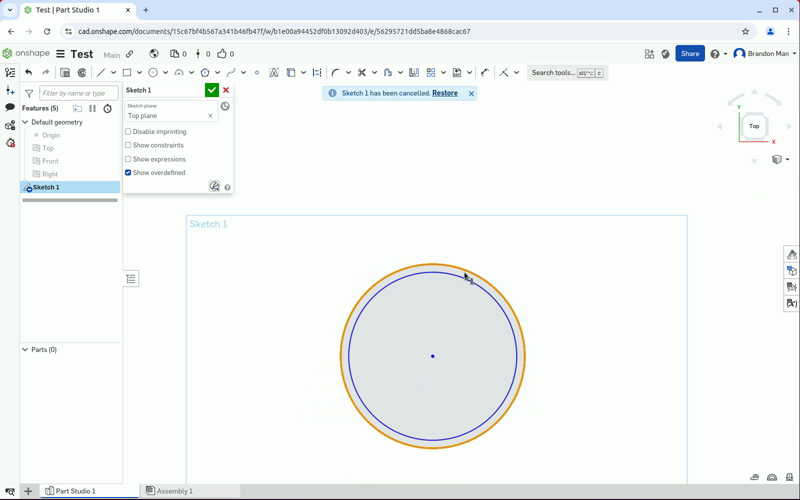
scroll(-6)
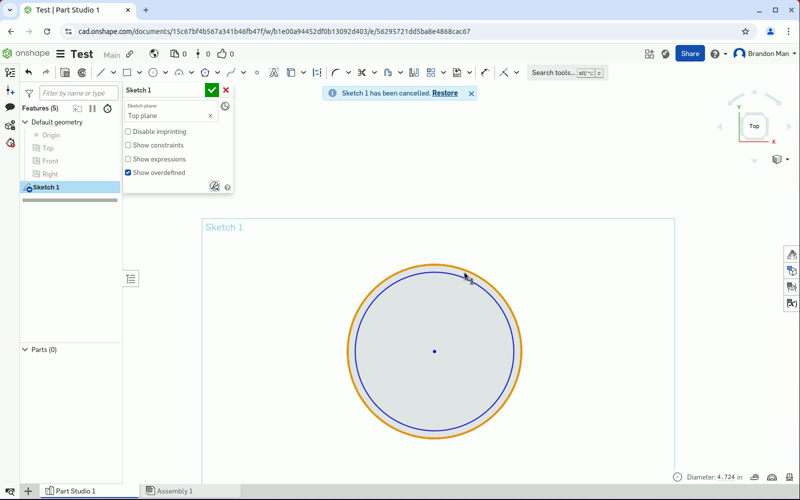
scroll(-6)
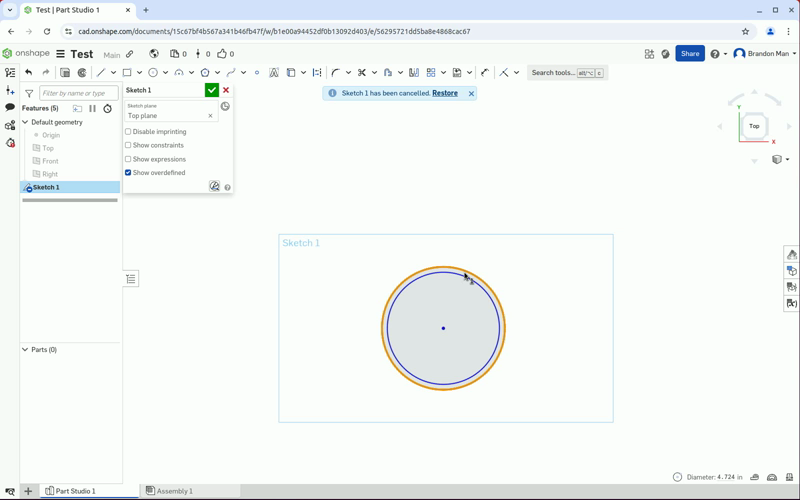
scroll(-6)
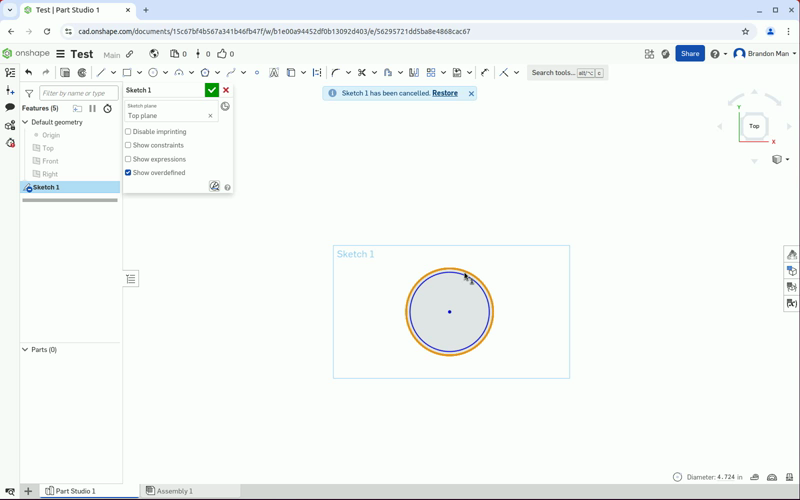
scroll(-6)
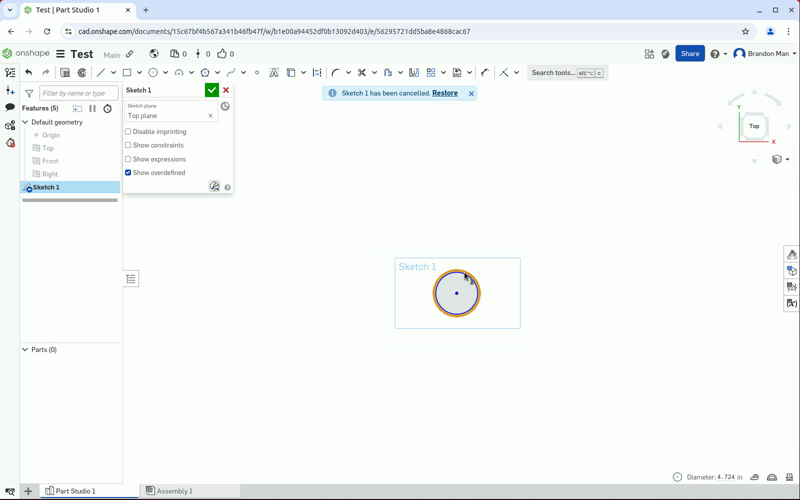
scroll(-6)
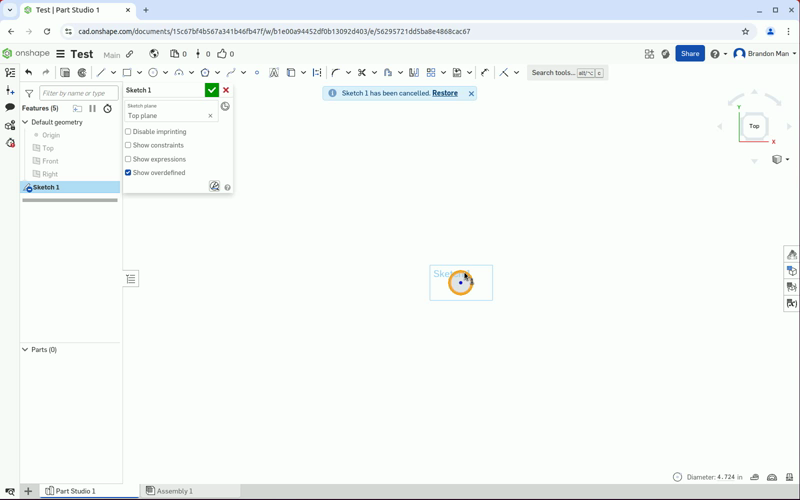
mouse_move(73, 352)
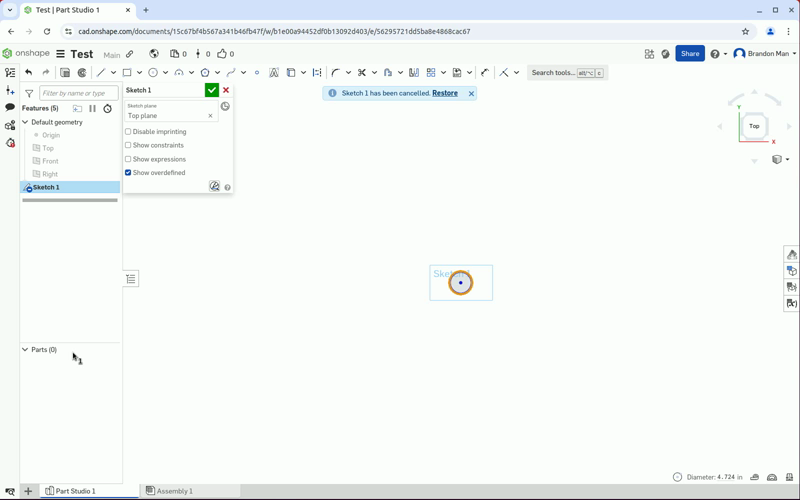
key(shift+y)
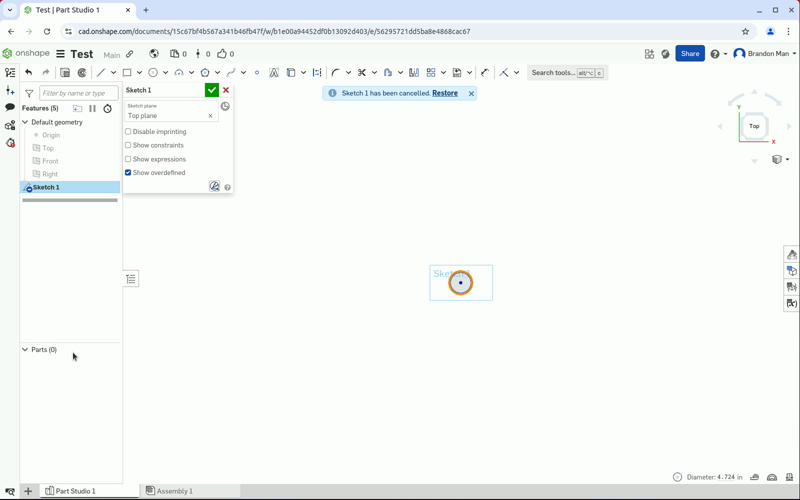
key(shift+e)
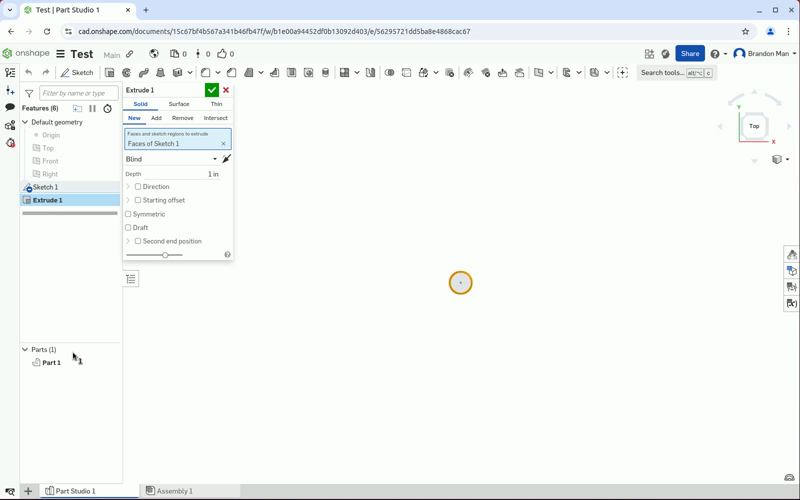
mouse_move(143, 106)
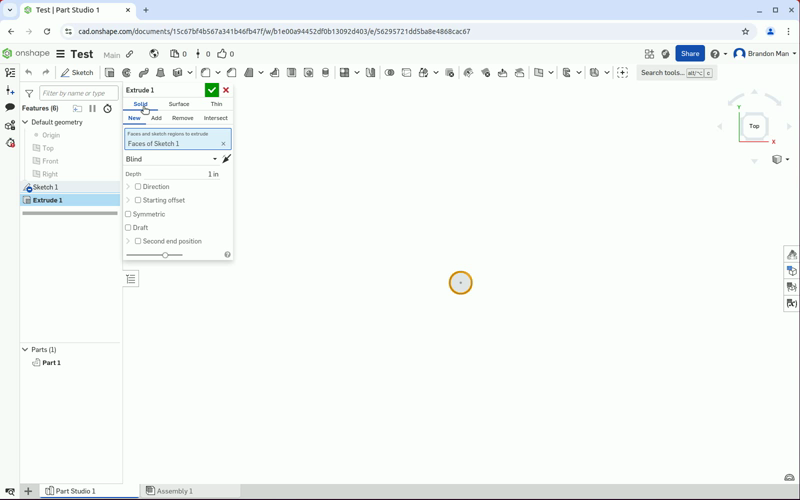
click(143, 106)
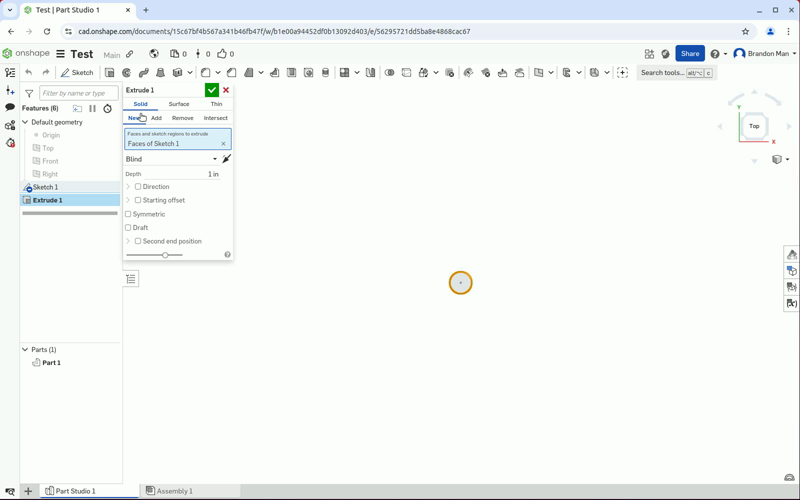
mouse_move(137, 120)
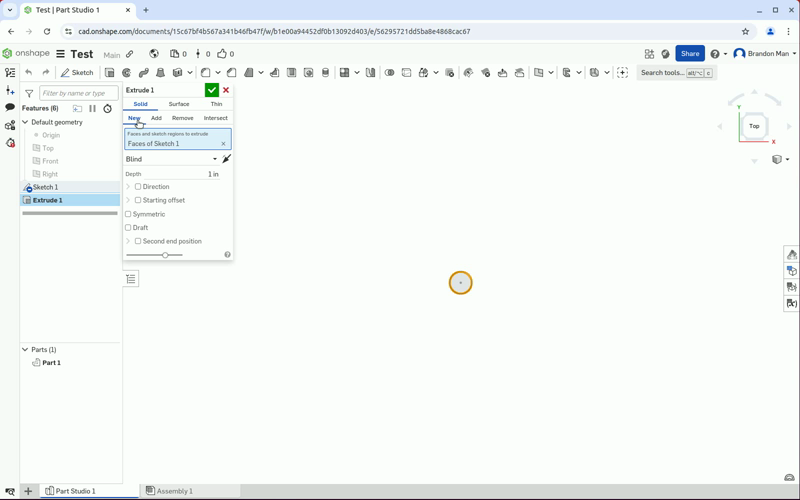
click(137, 120)
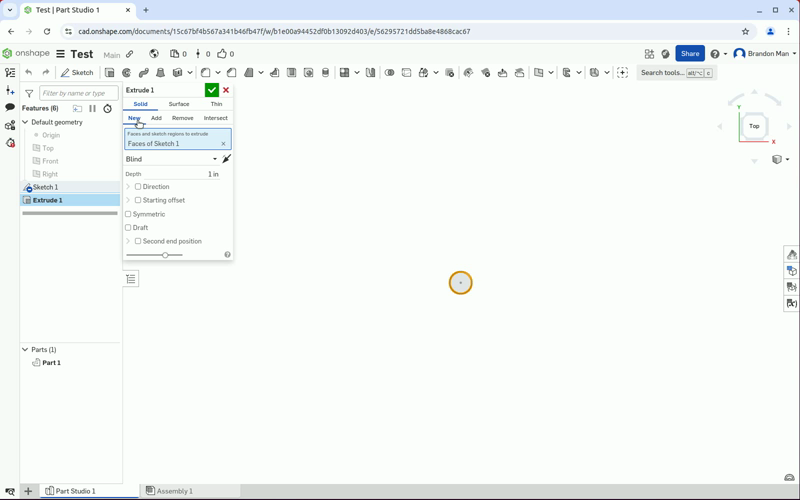
key(tab, 4)
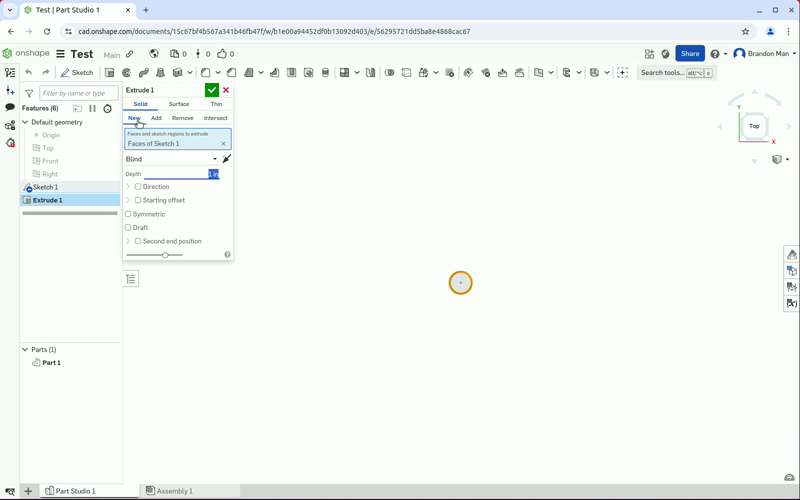
text(23.108)
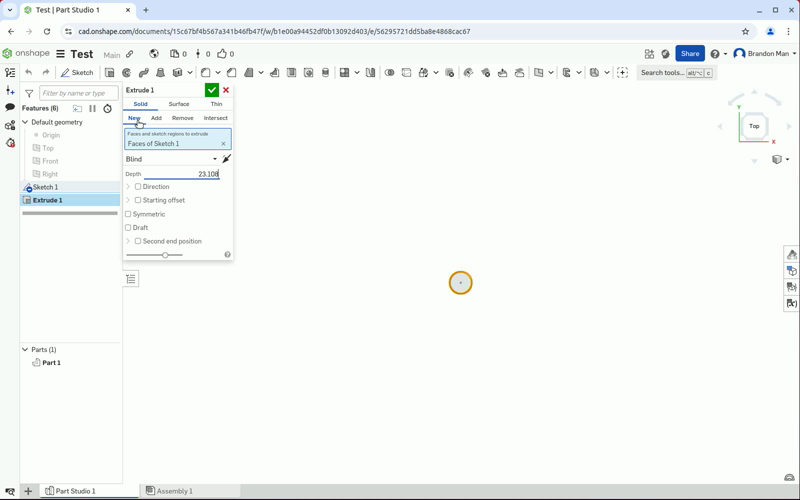
key(enter)
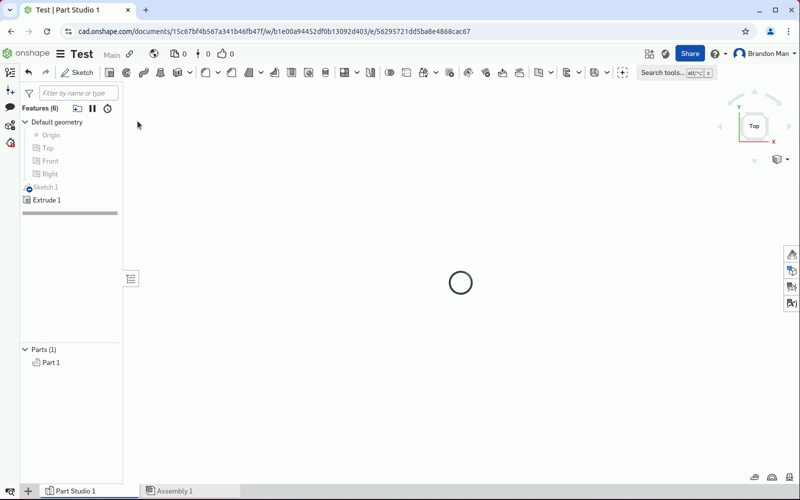
key(shift+h)
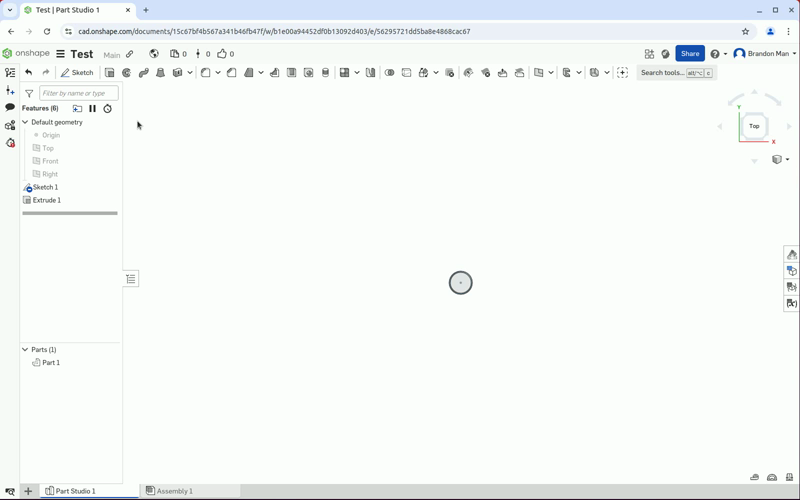
key(shift+h)
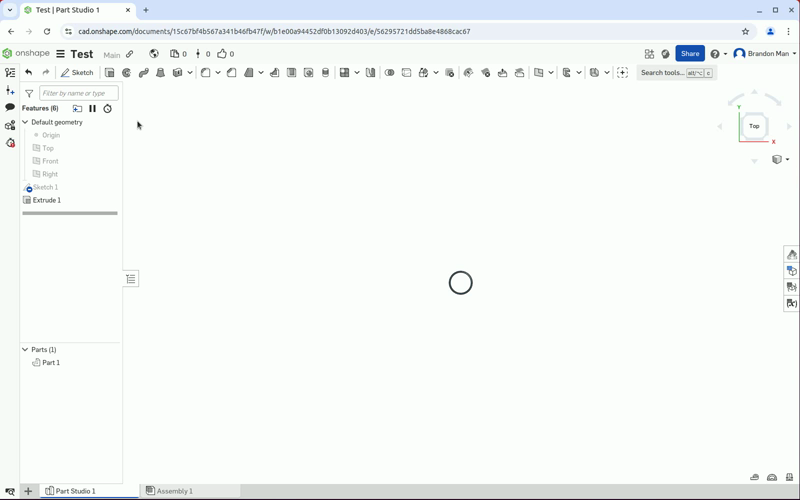
mouse_move(73, 189)
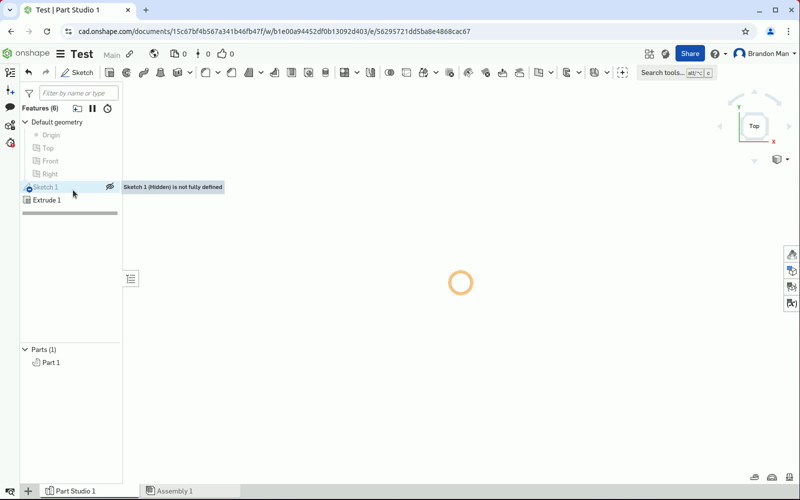
click(73, 189)
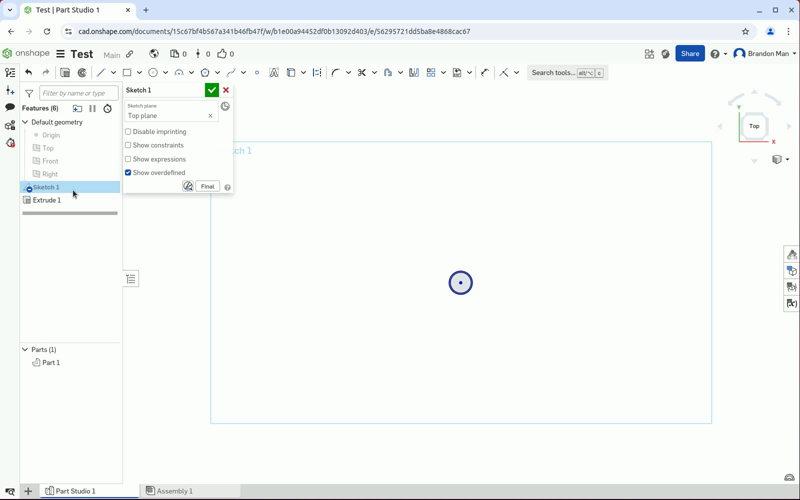
mouse_move(229, 92)
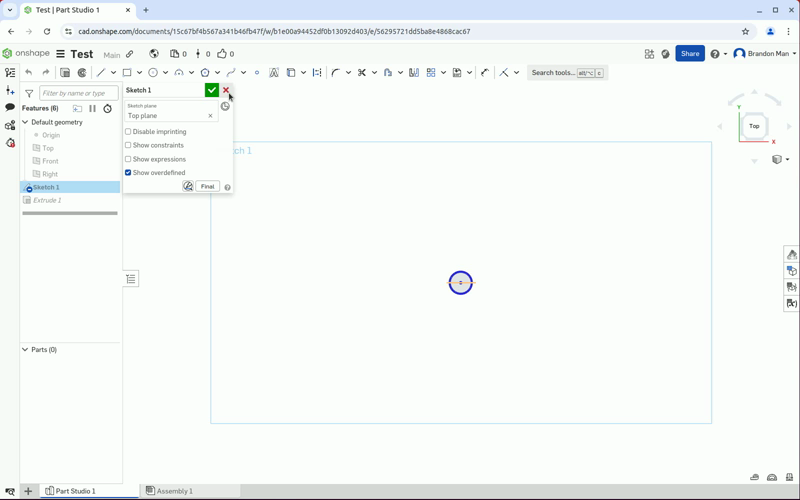
click(229, 92)
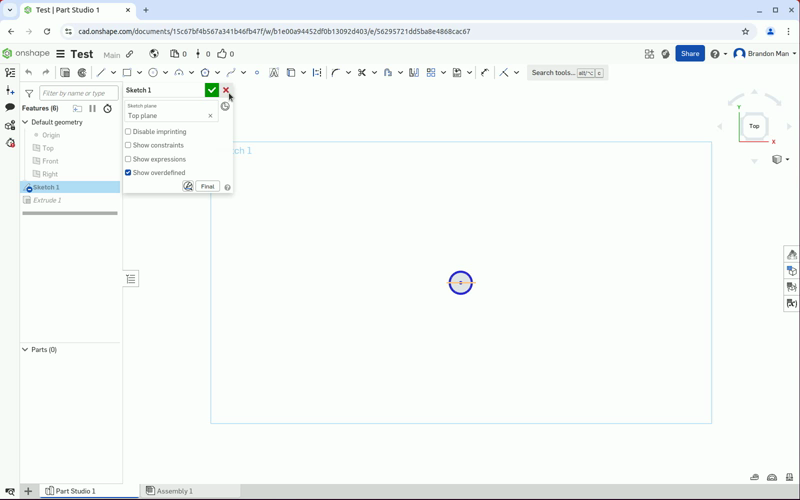
key(shift+s)
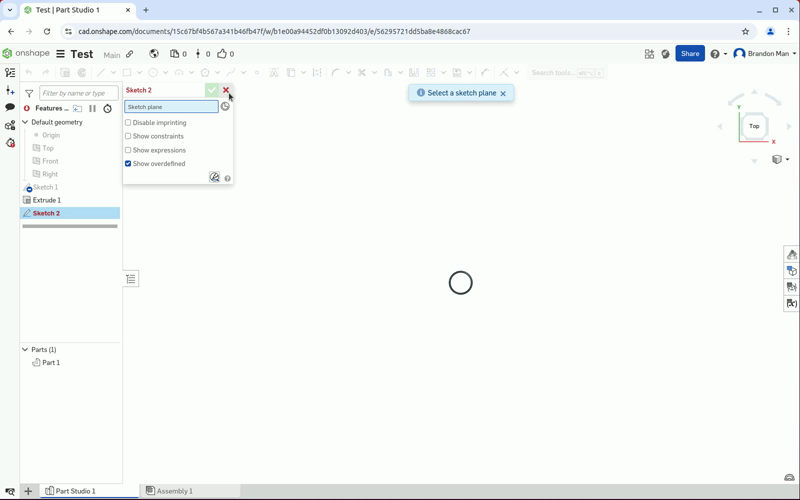
mouse_move(73, 150)
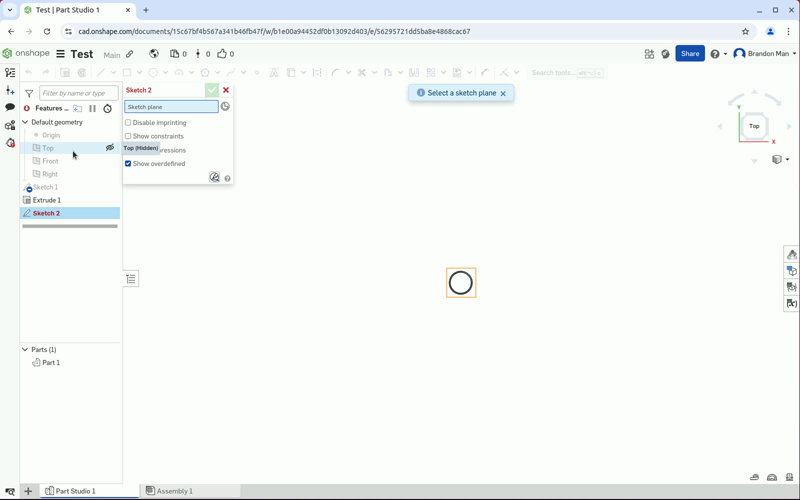
click(73, 150)
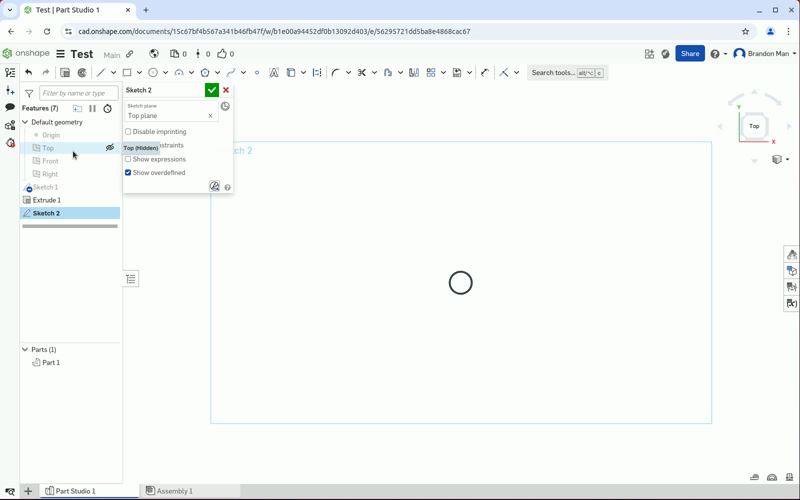
mouse_move(73, 352)
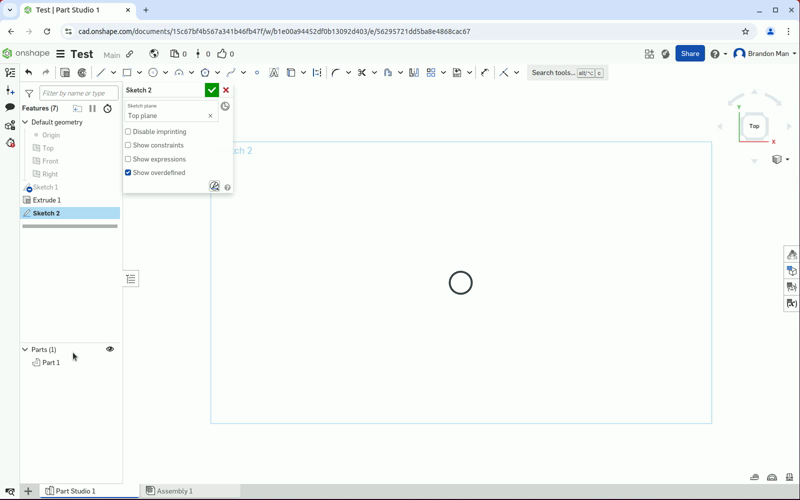
key(y)
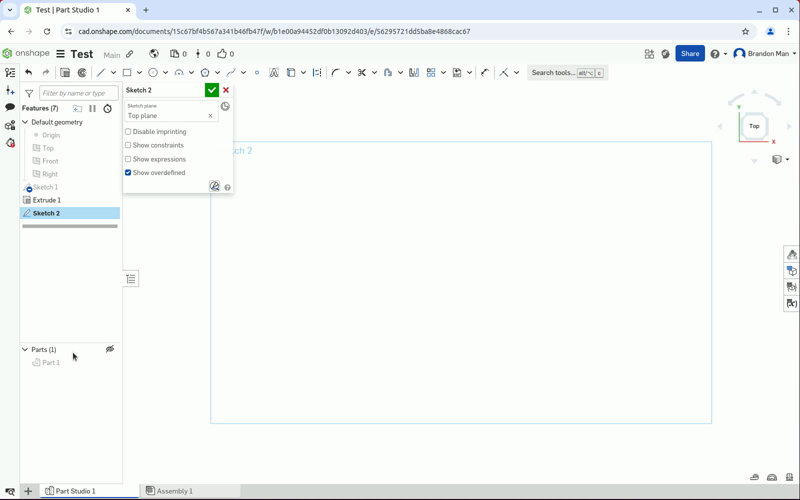
key(c)
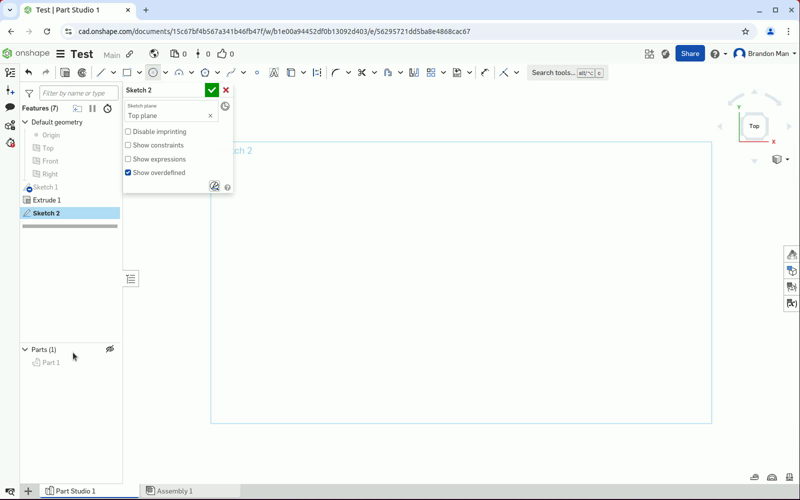
key_down(shift)
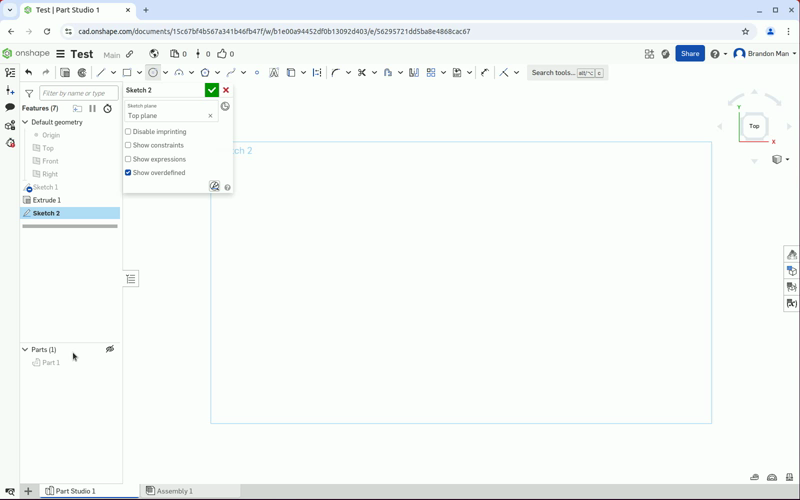
mouse_move(460, 282)
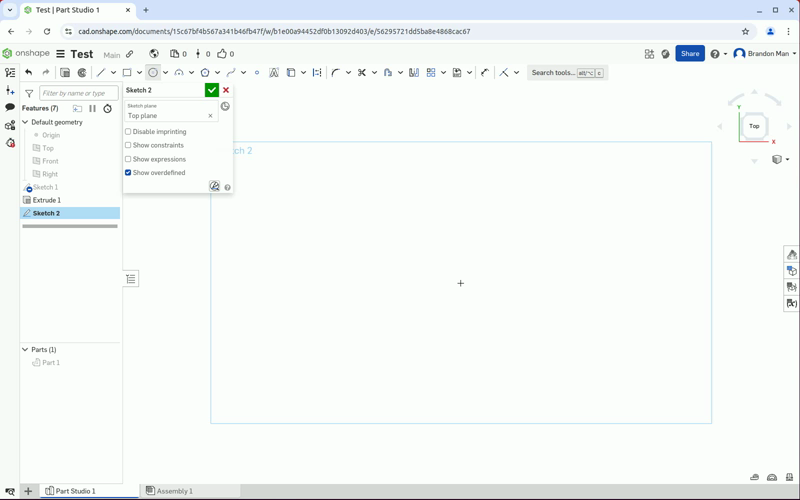
click(460, 282)
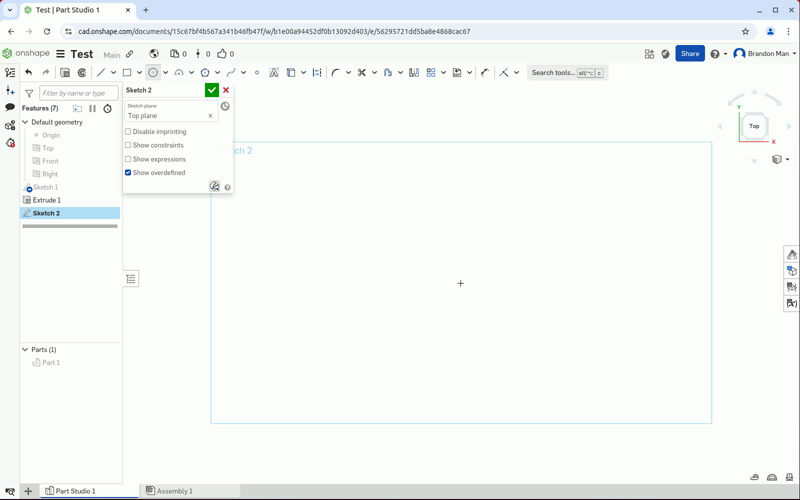
key_up(shift)
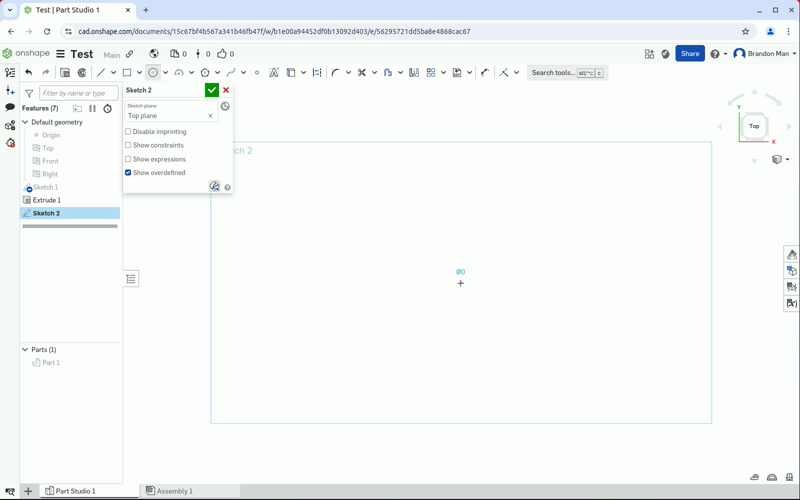
mouse_move(471, 282)
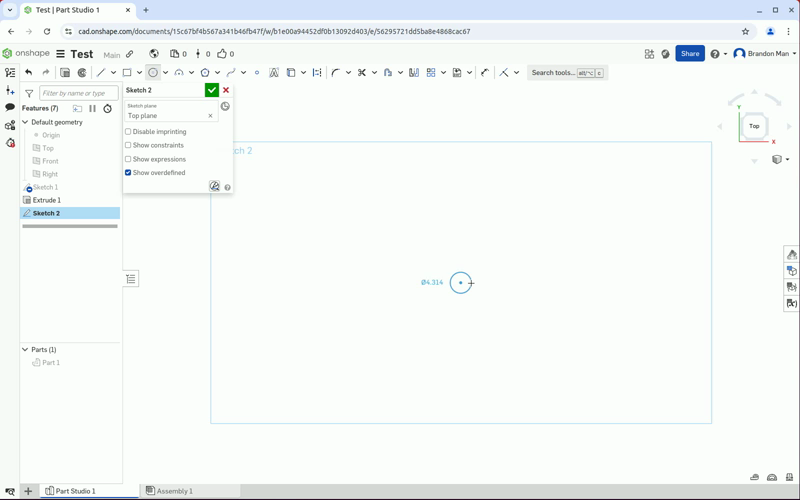
click(471, 282)
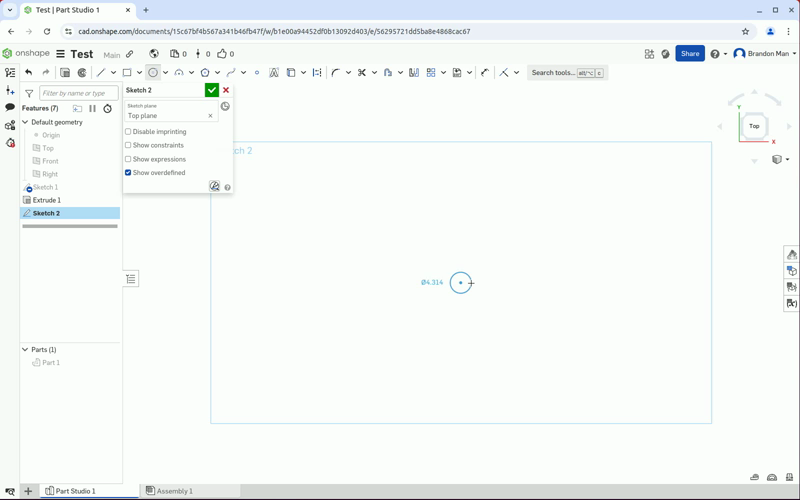
key(esc)
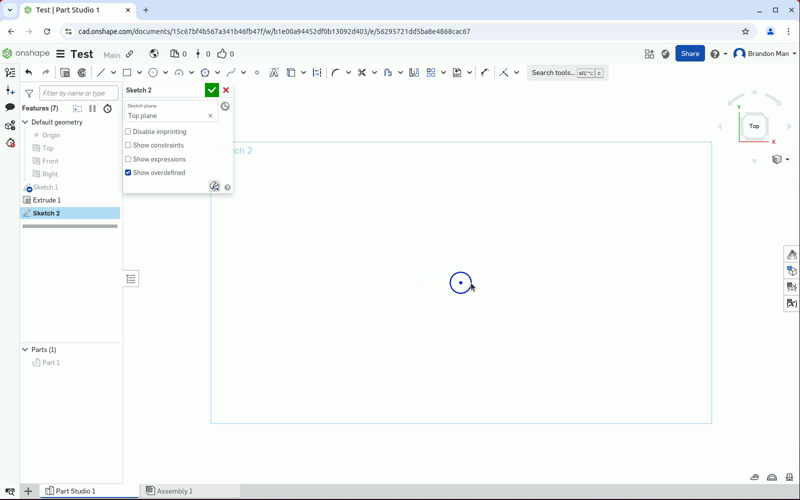
mouse_move(457, 287)
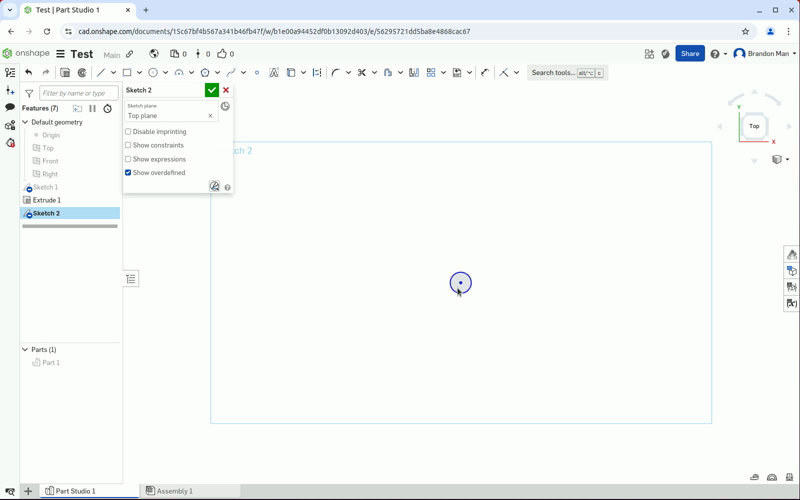
scroll(6)
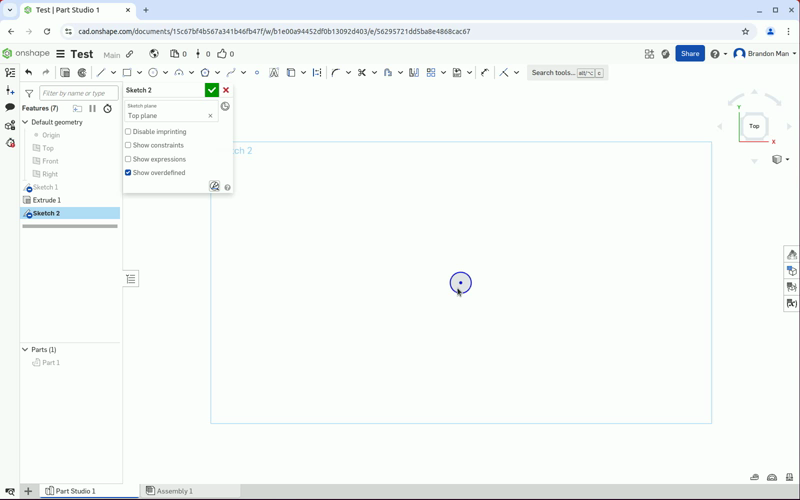
scroll(6)
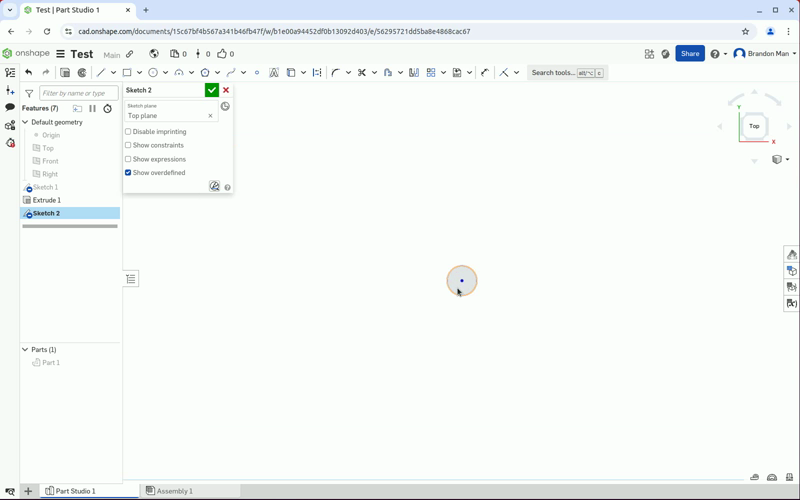
scroll(6)
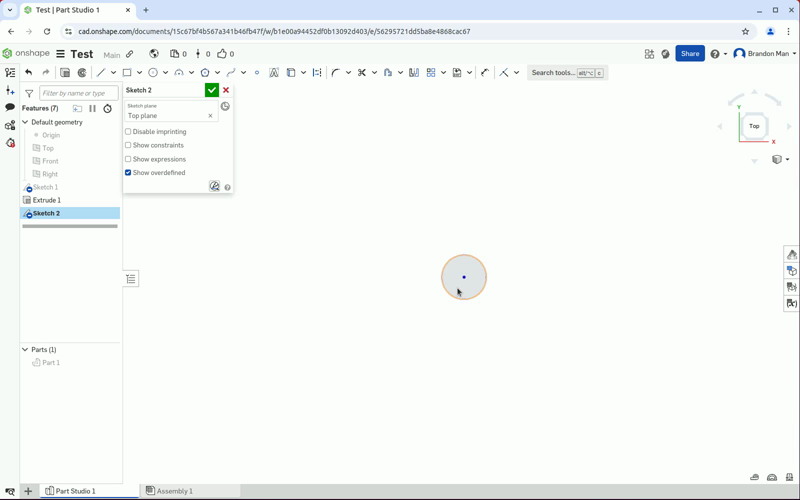
scroll(6)
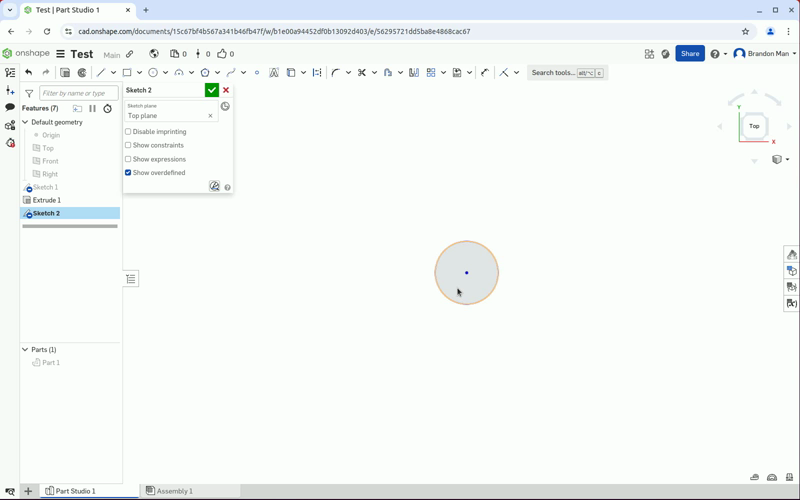
scroll(6)
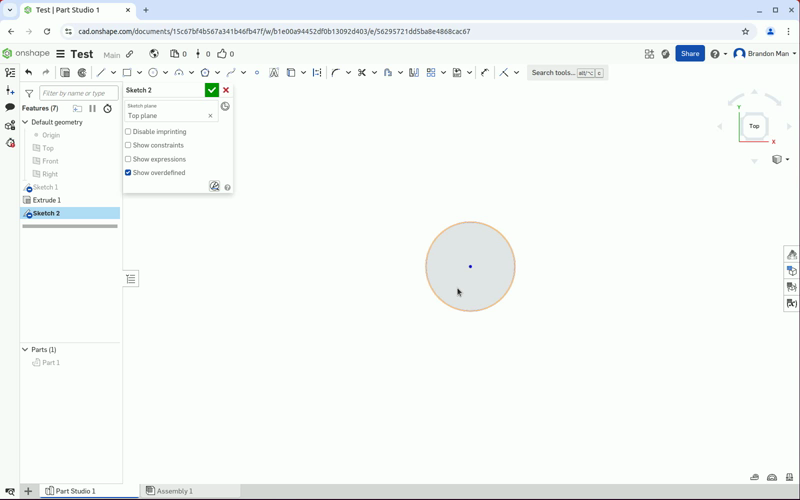
scroll(6)
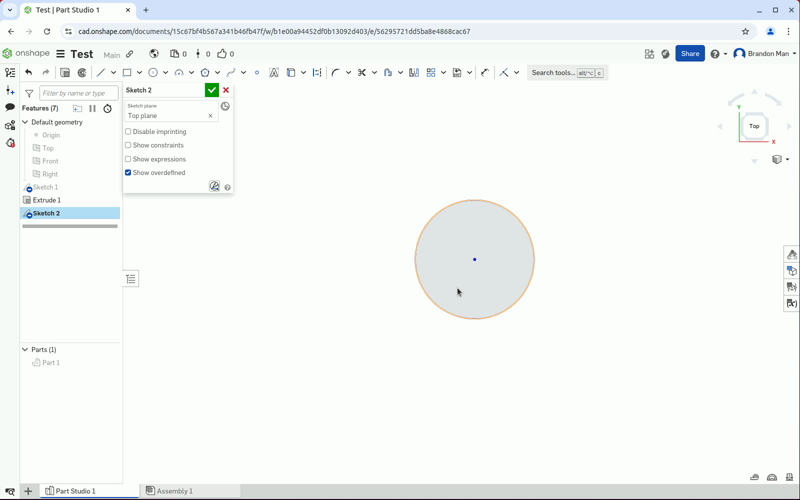
scroll(6)
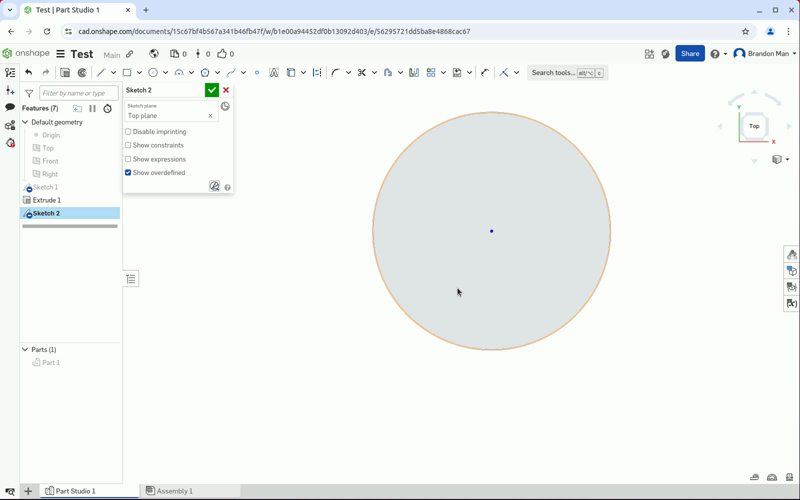
click(457, 287)
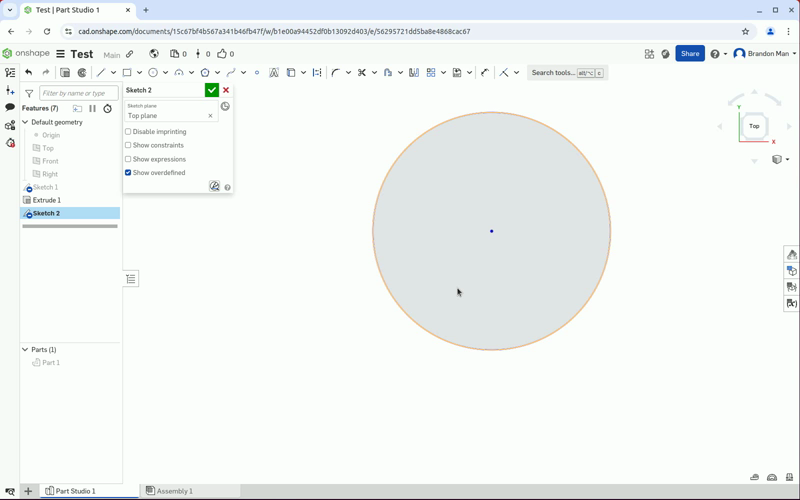
scroll(-6)
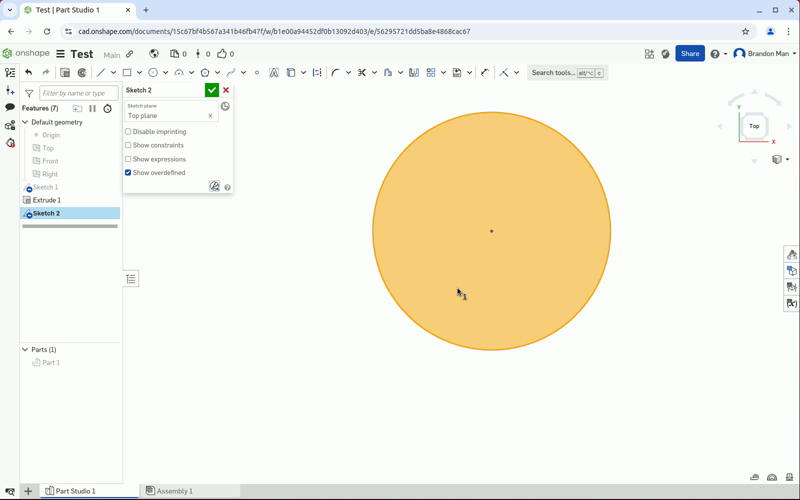
scroll(-6)
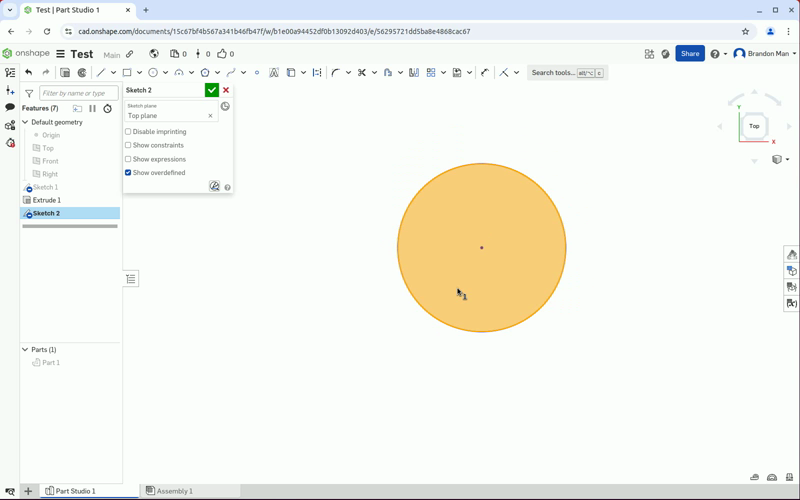
scroll(-6)
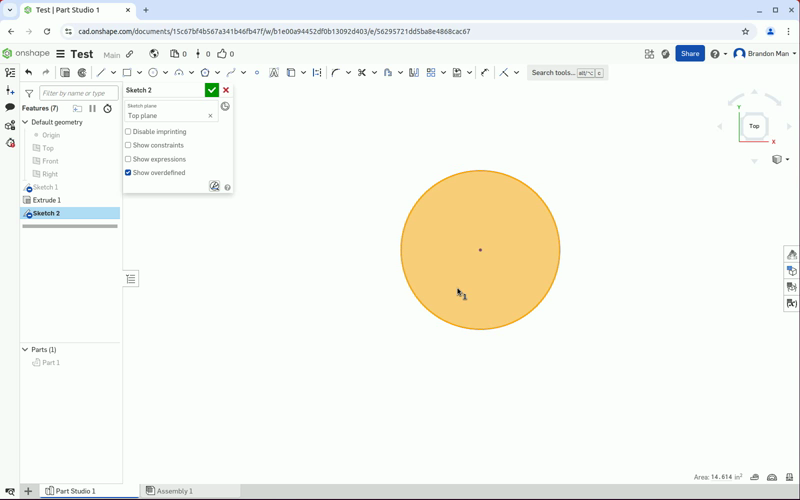
scroll(-6)
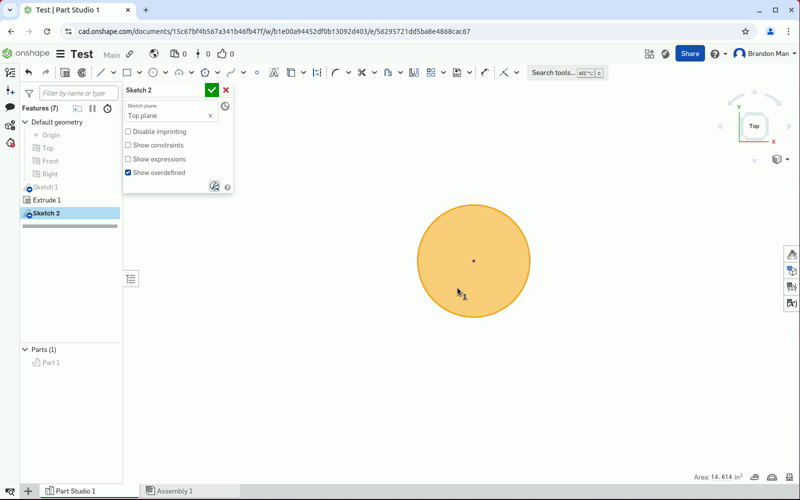
scroll(-6)
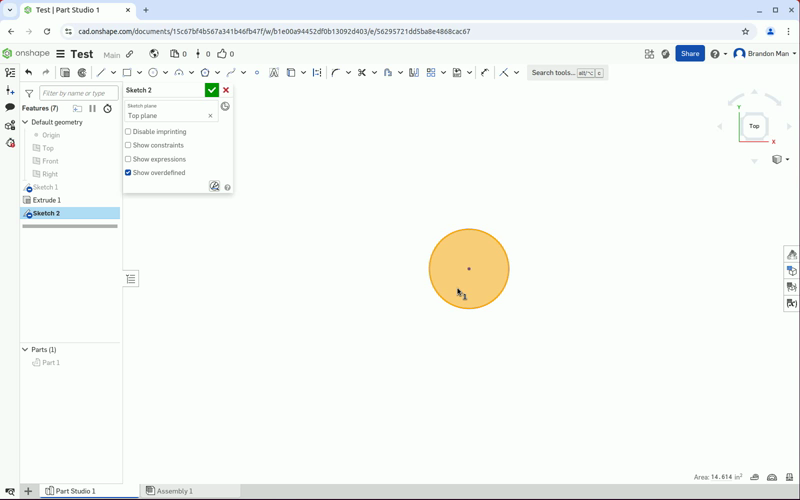
scroll(-6)
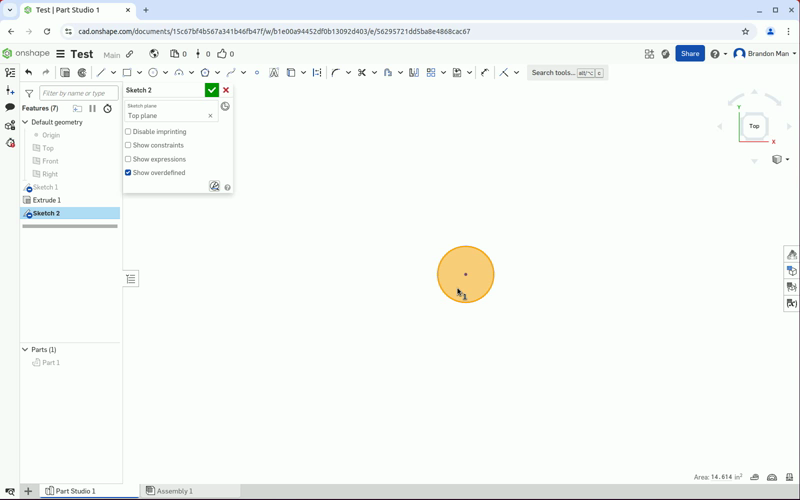
scroll(-6)
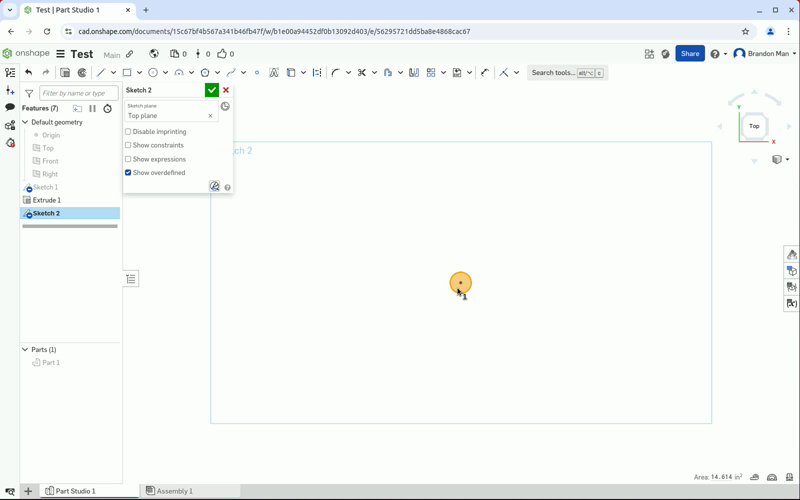
mouse_move(73, 352)
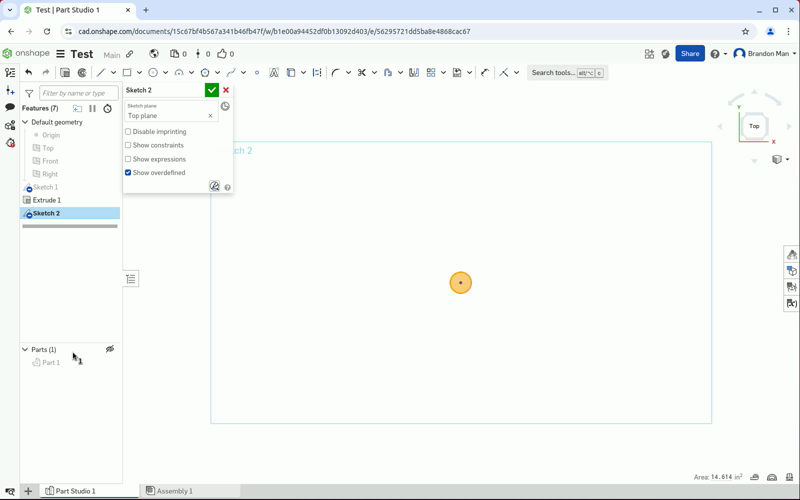
key(shift+y)
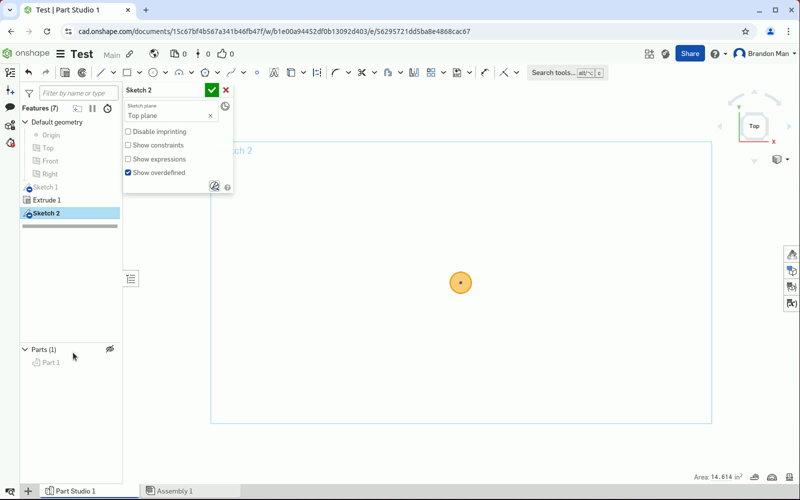
key(shift+e)
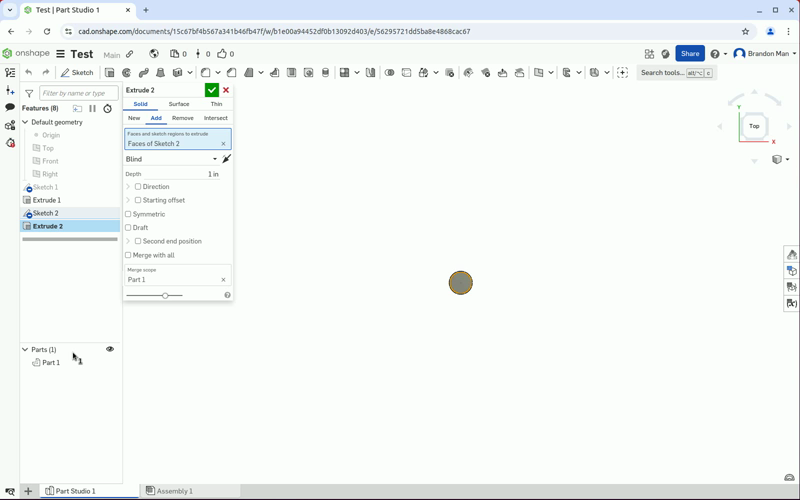
mouse_move(143, 106)
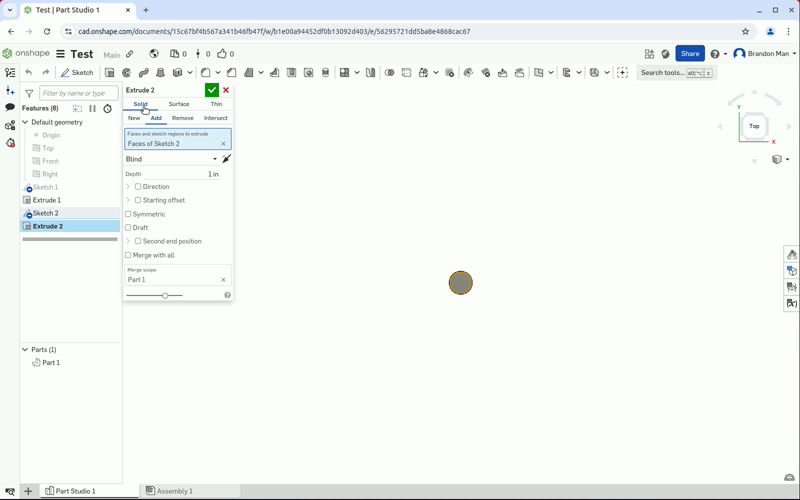
click(143, 106)
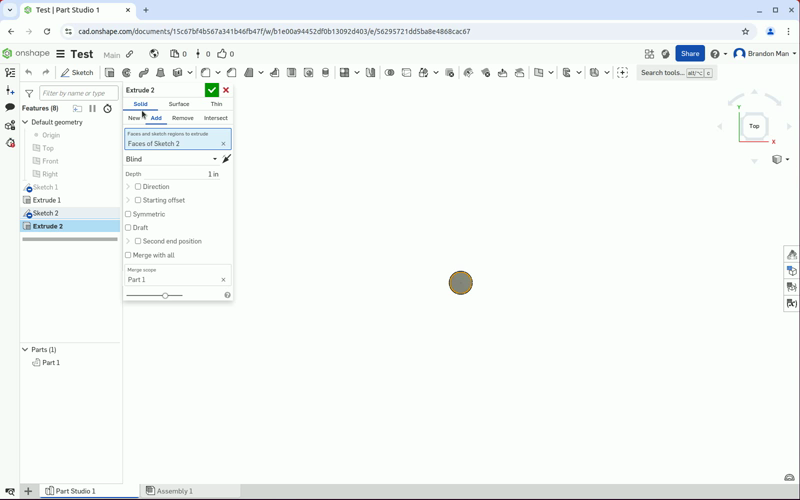
mouse_move(137, 120)
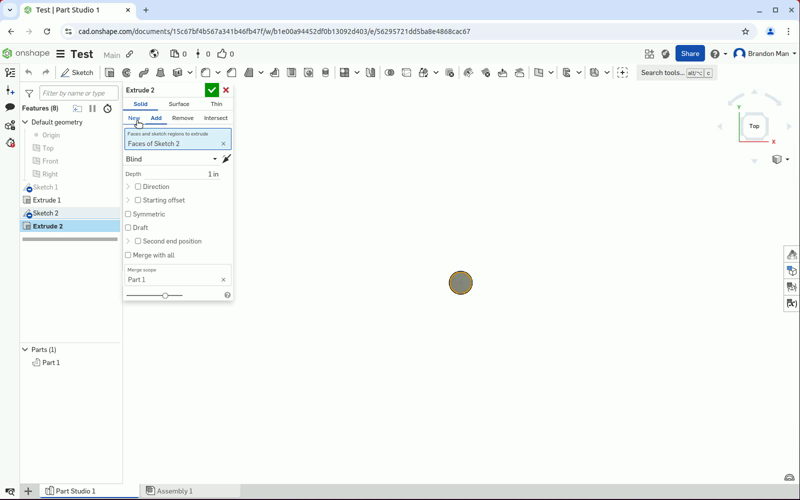
click(137, 120)
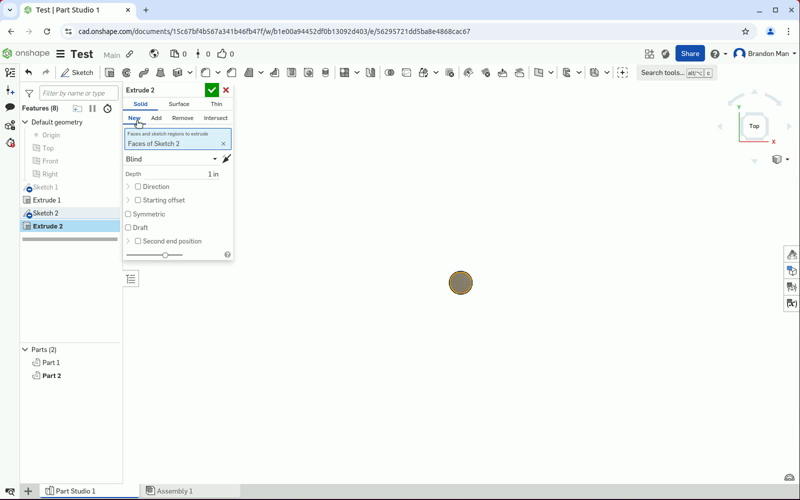
key(tab, 4)
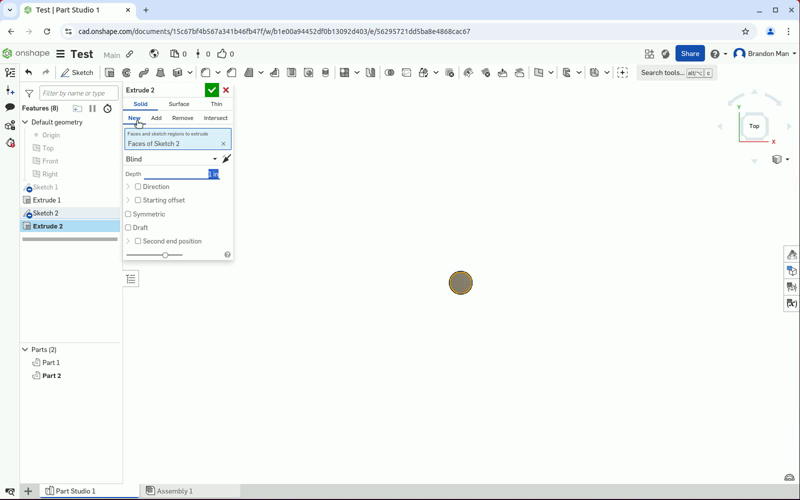
text(0.963)
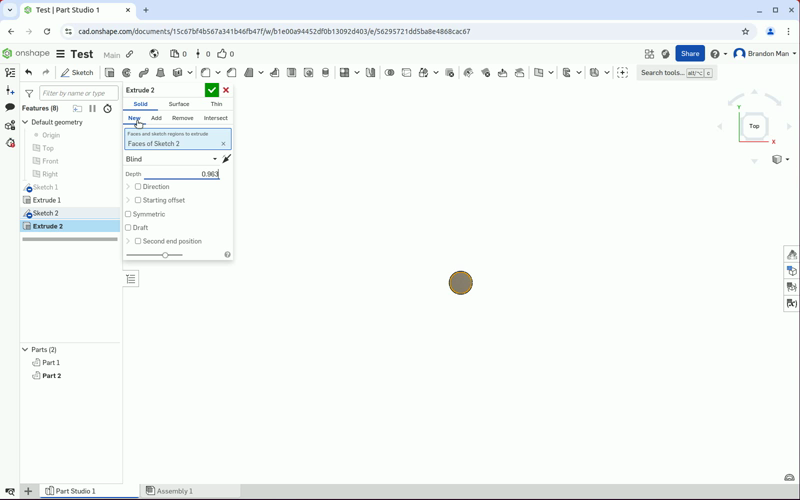
key(enter)
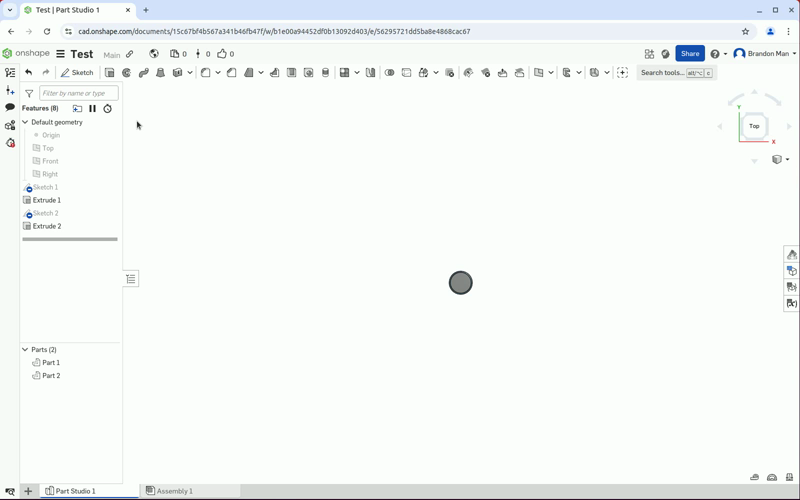
key(shift+h)
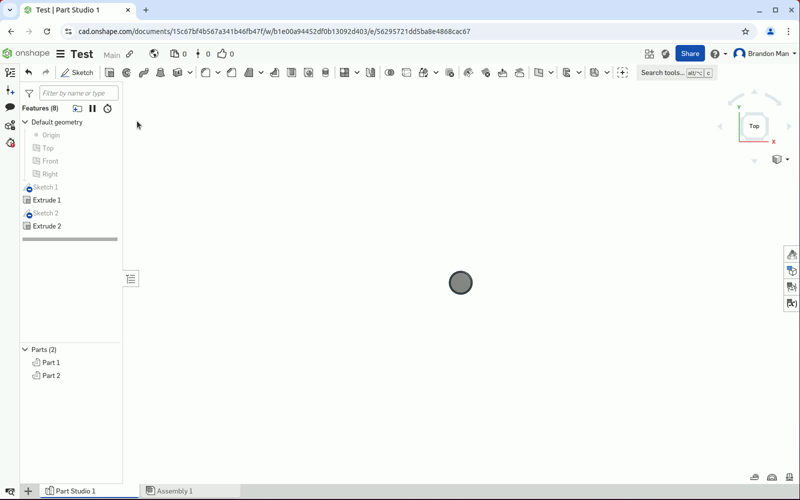
key(shift+h)
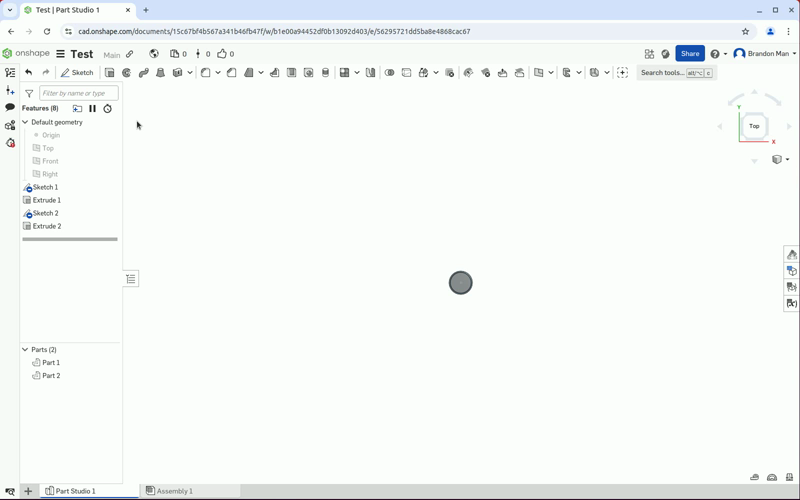
key(shift+7)
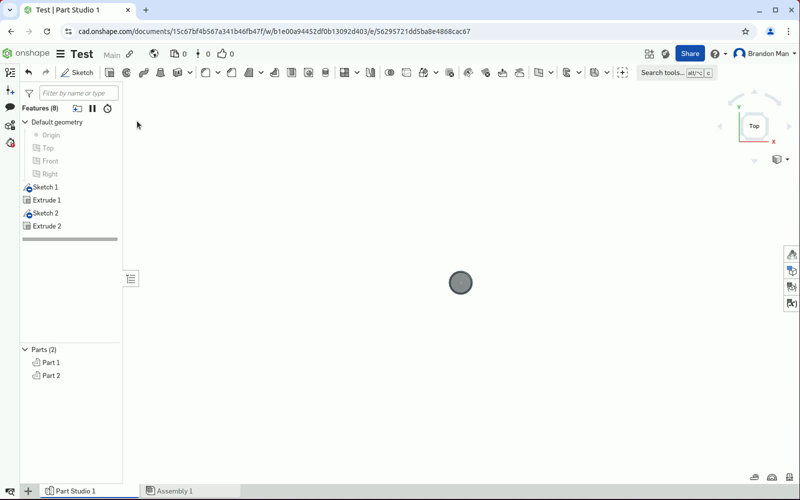
key(up, 3)
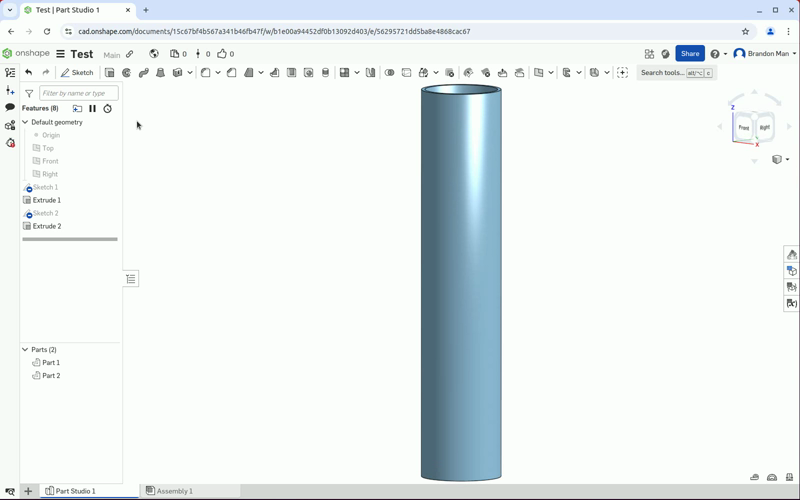
key(left, 3)
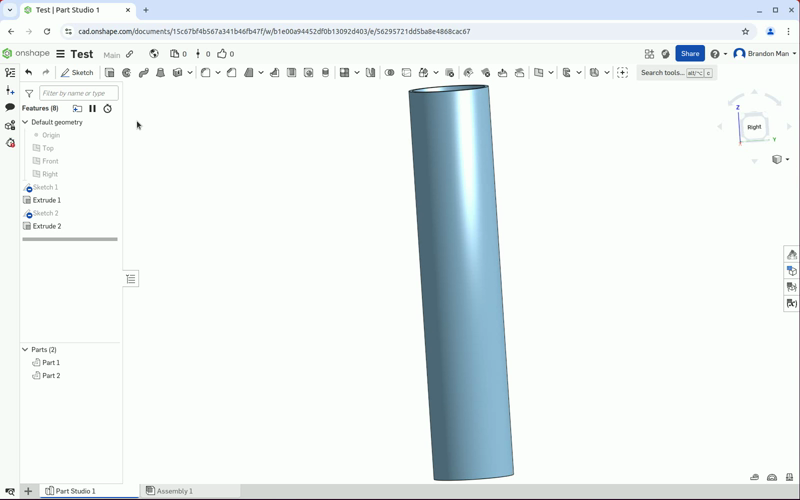
key(right, 3)
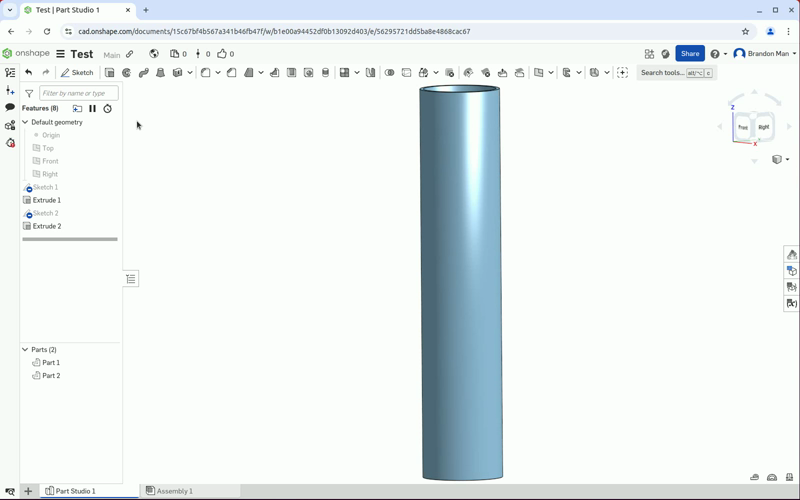
key(down, 3)
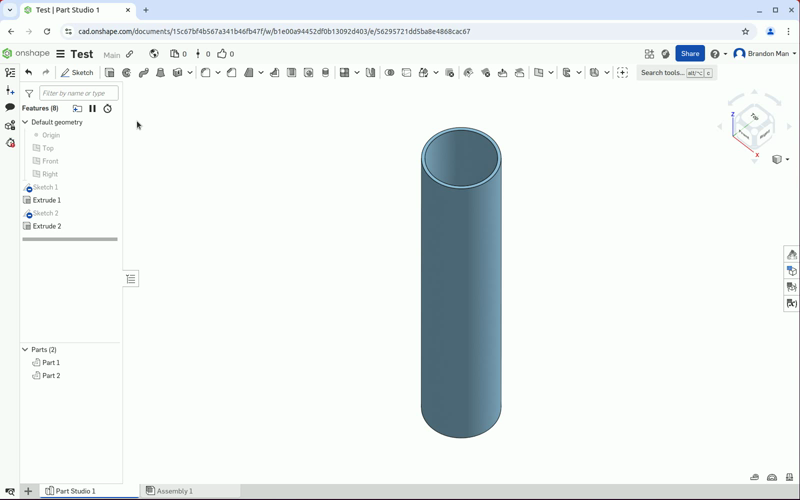
mouse_move(73, 189)
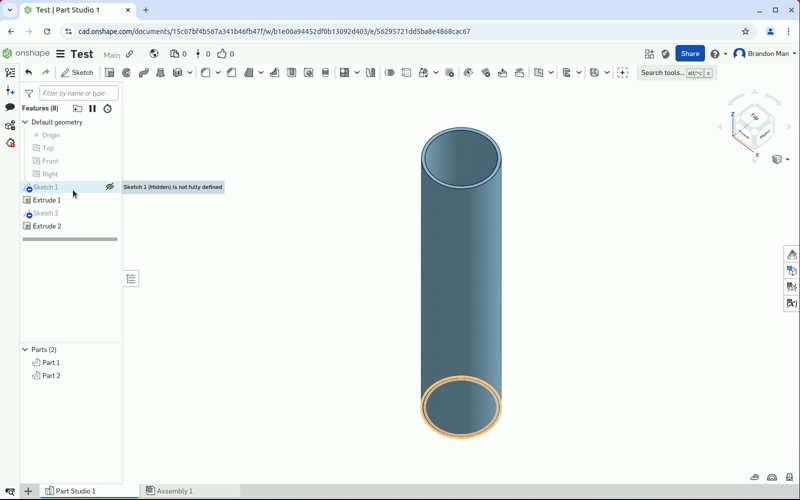
click(73, 189)